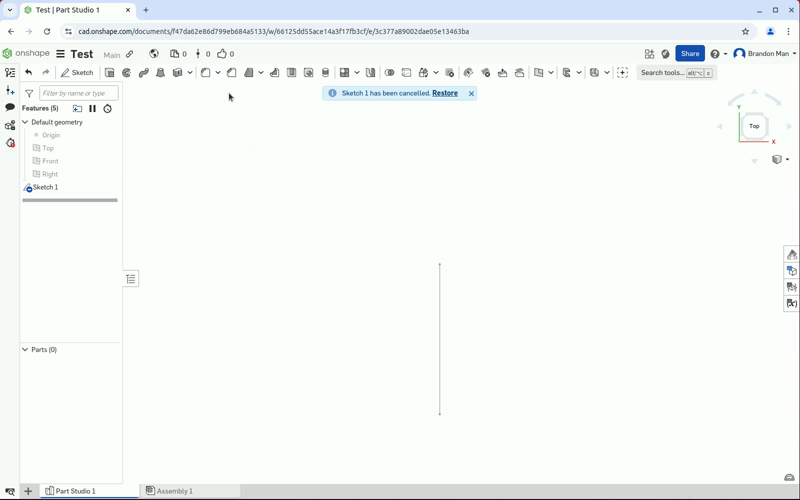
key(shift+h)
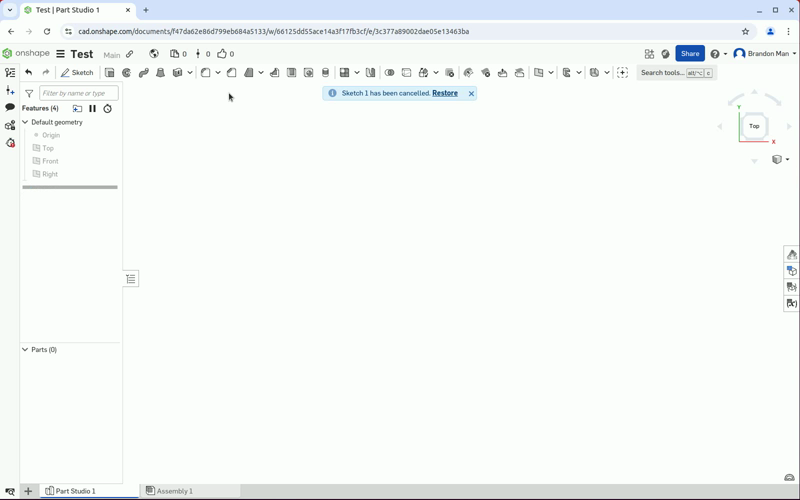
key(shift+s)
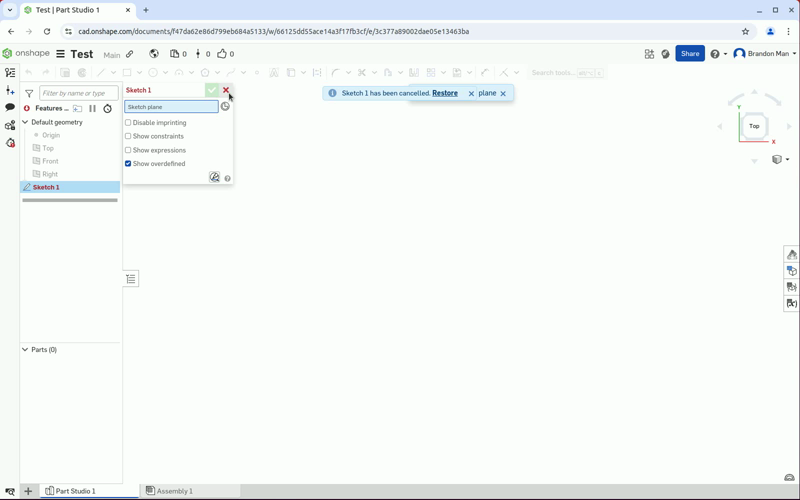
mouse_move(73, 150)
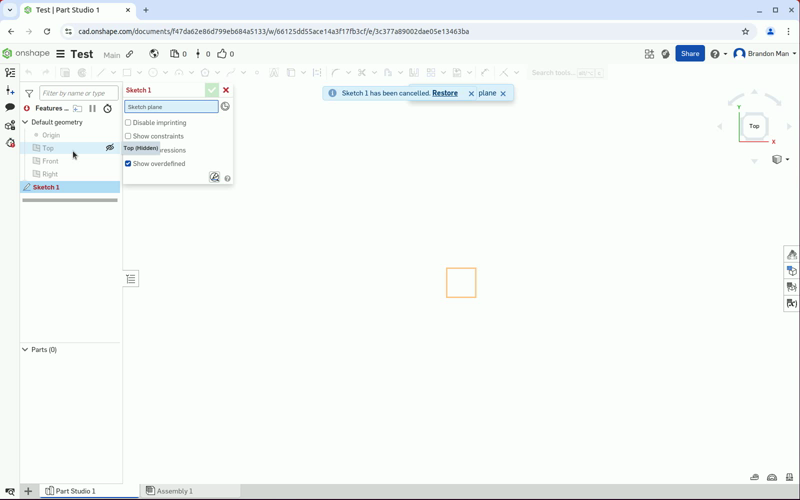
click(73, 150)
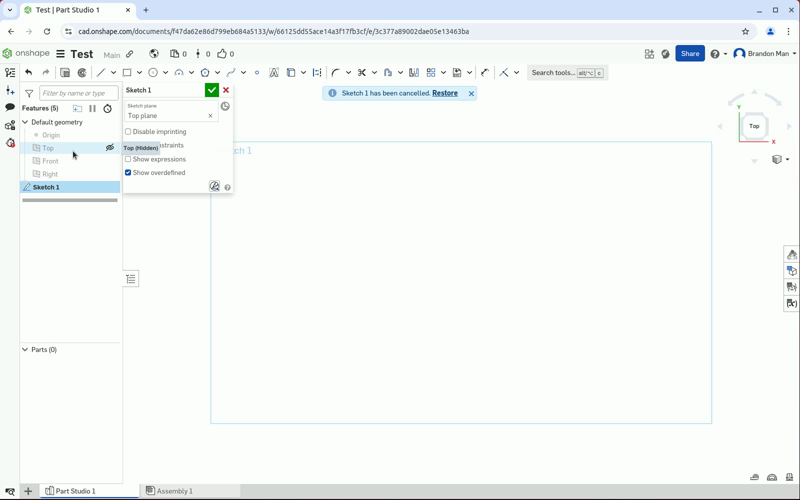
mouse_move(73, 352)
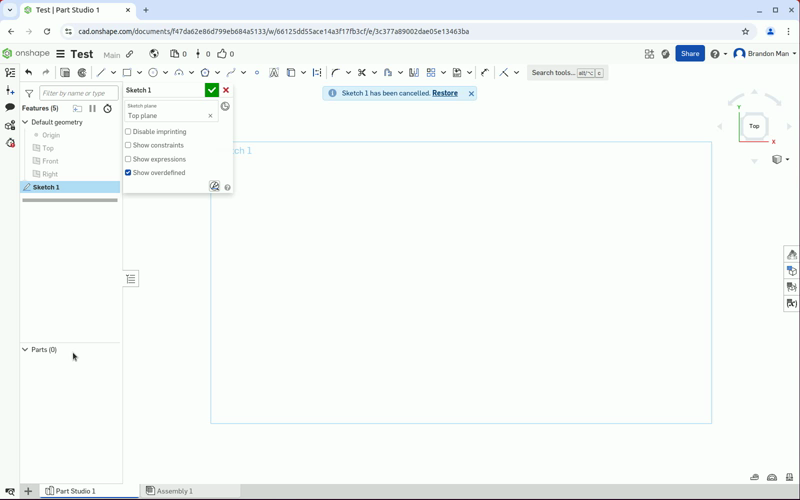
key(y)
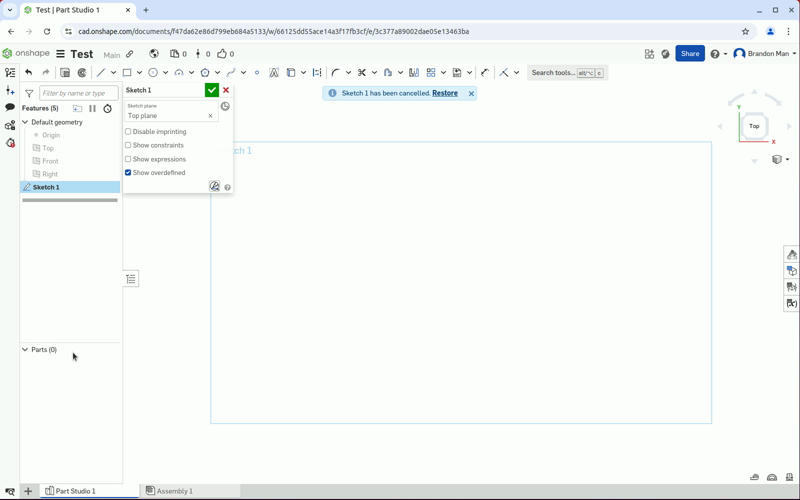
key(c)
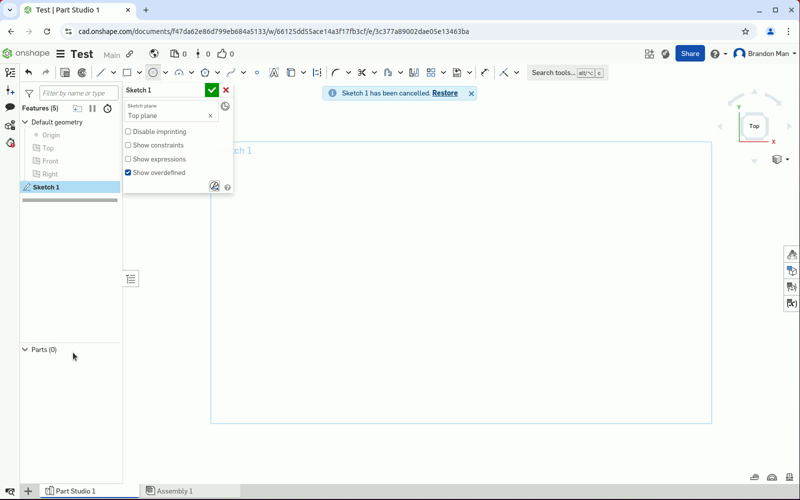
key_down(shift)
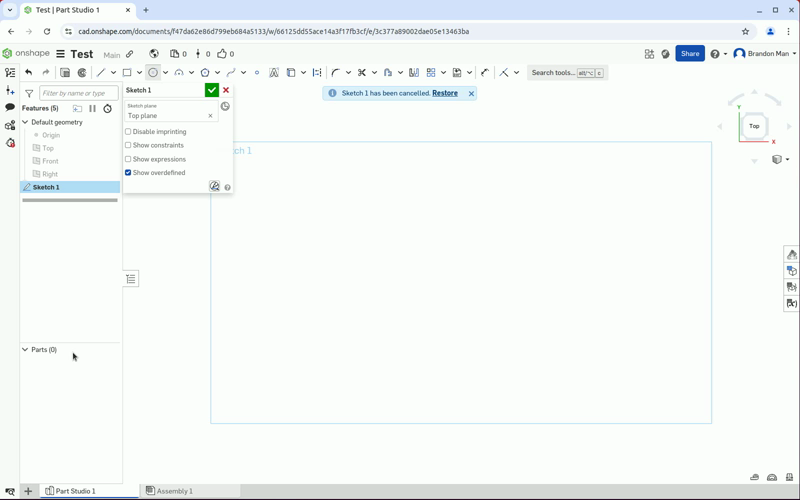
mouse_move(461, 282)
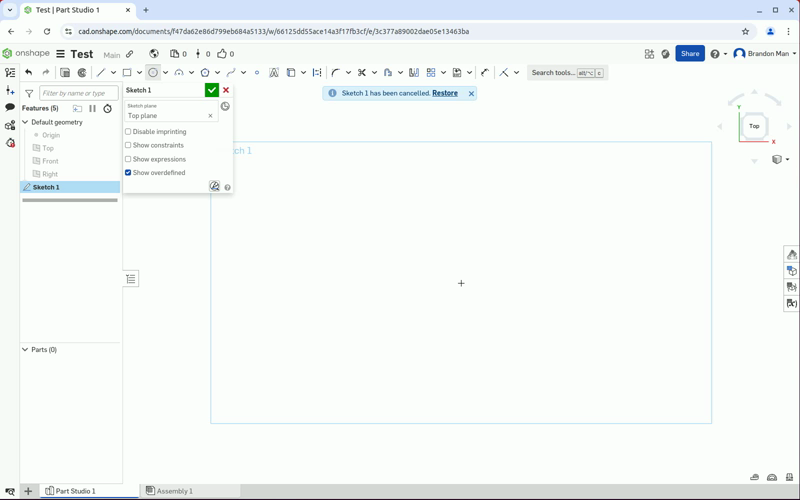
click(461, 282)
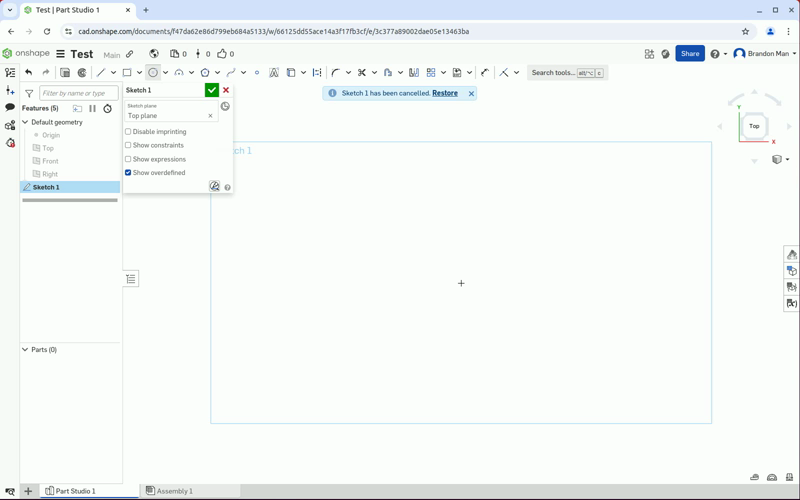
key_up(shift)
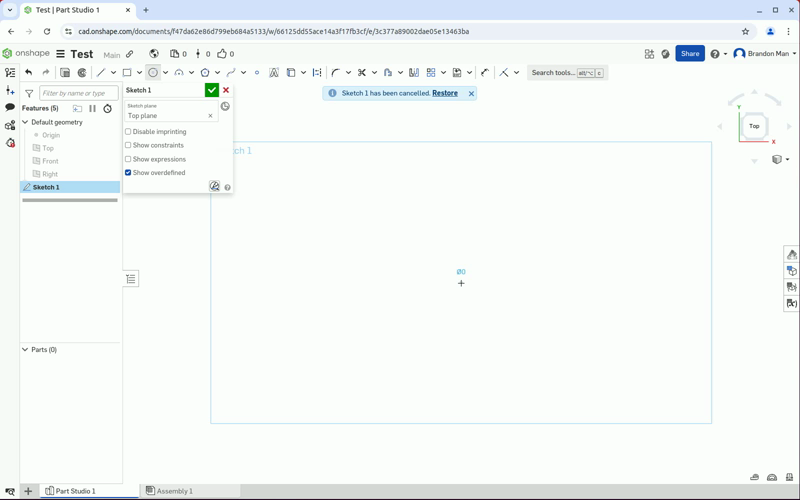
mouse_move(574, 282)
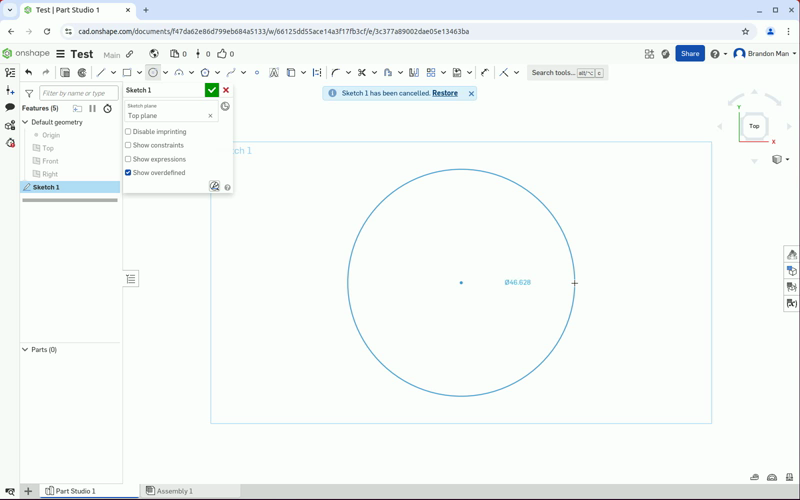
click(574, 282)
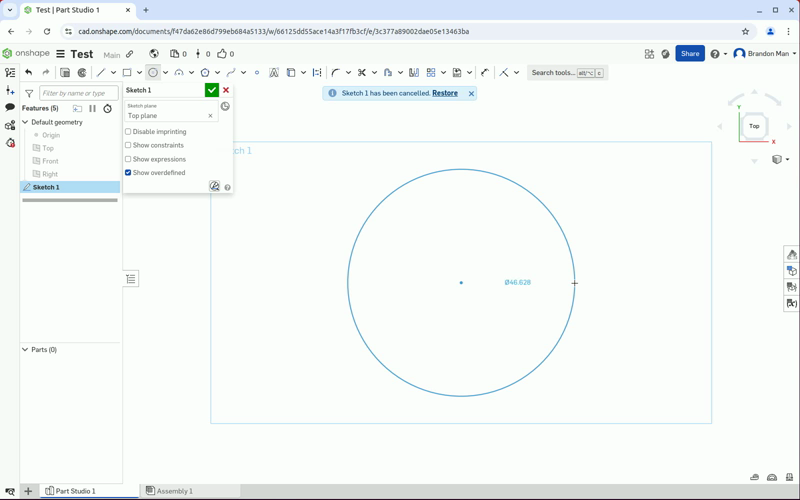
key(esc)
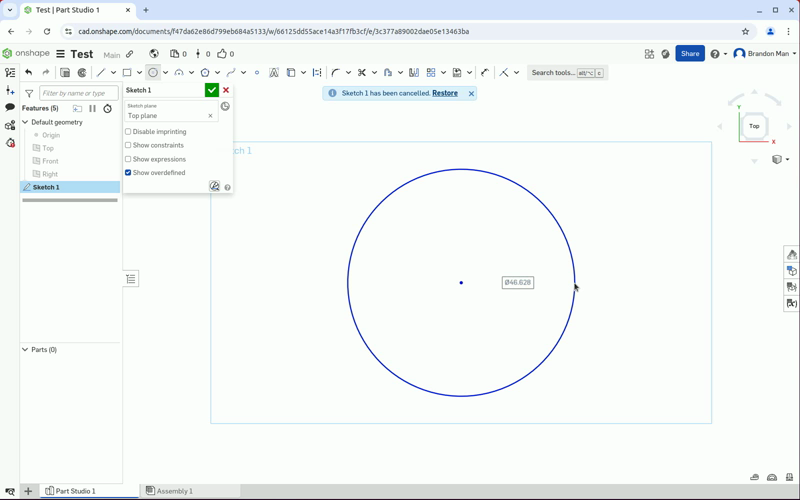
key(c)
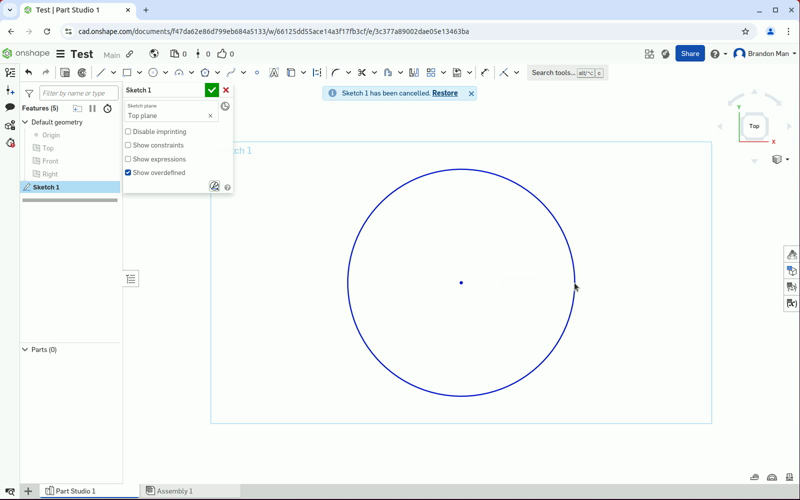
key_down(shift)
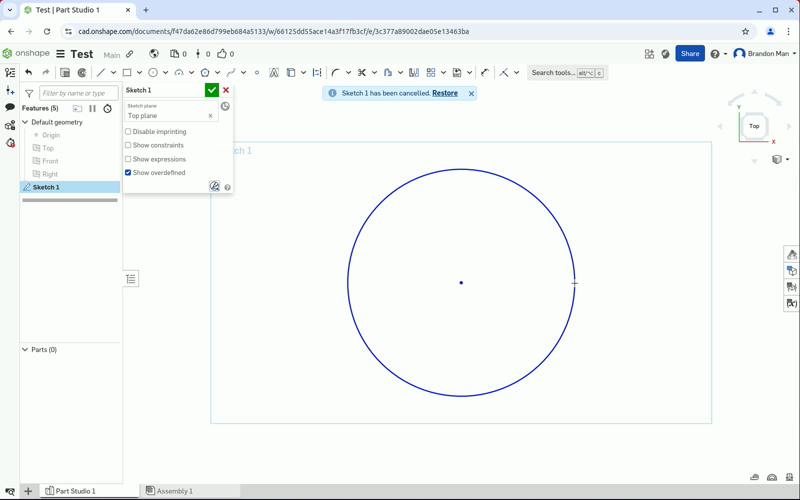
mouse_move(461, 282)
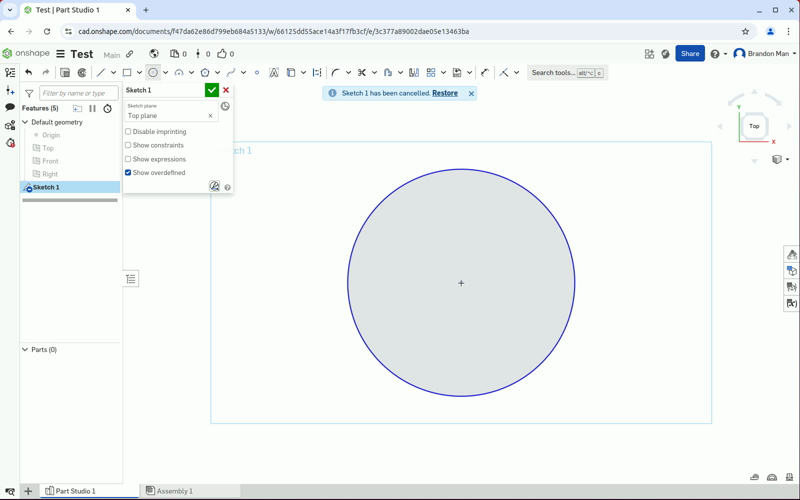
click(461, 282)
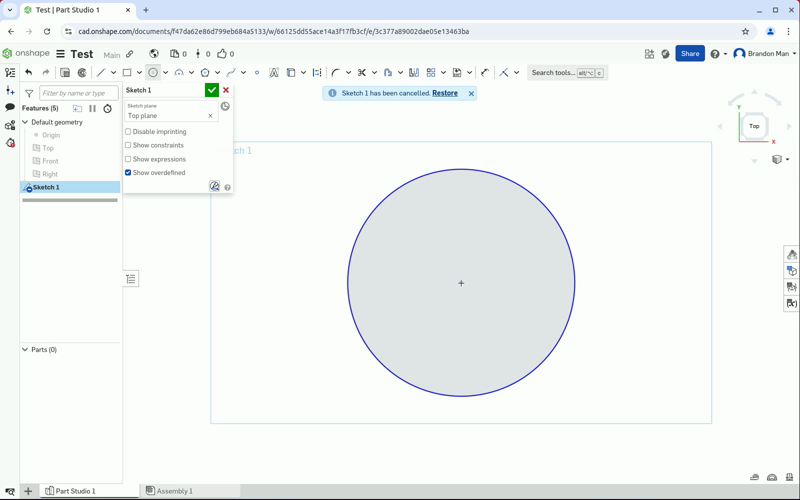
key_up(shift)
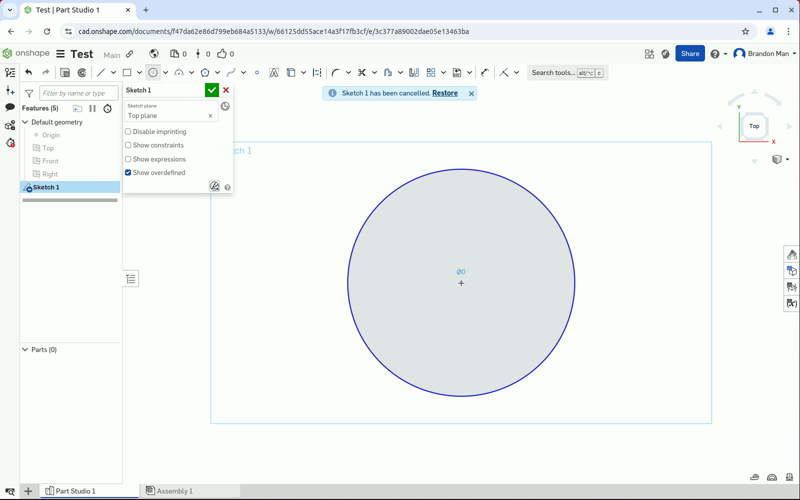
mouse_move(572, 282)
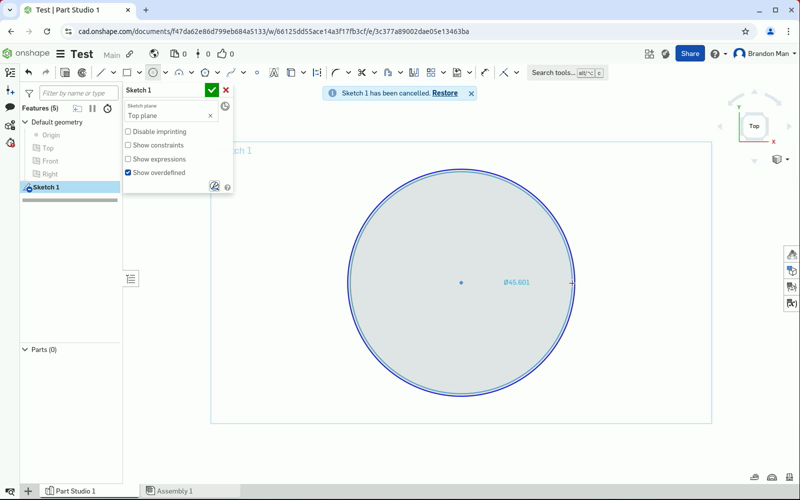
scroll(6)
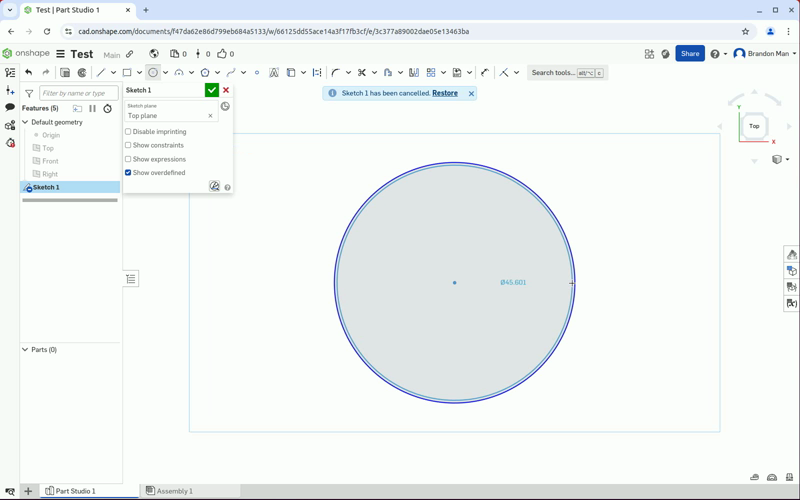
scroll(6)
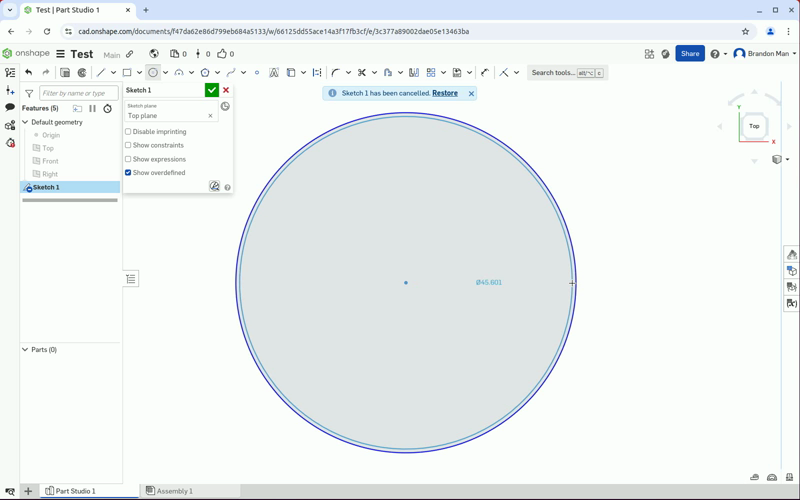
scroll(6)
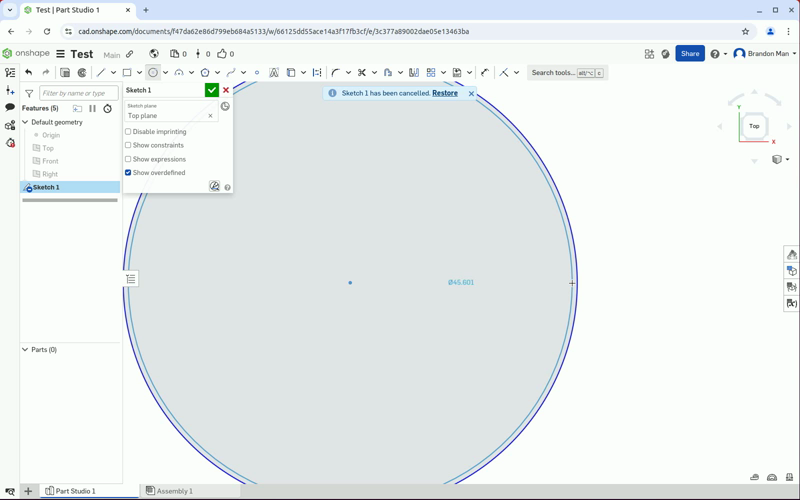
scroll(6)
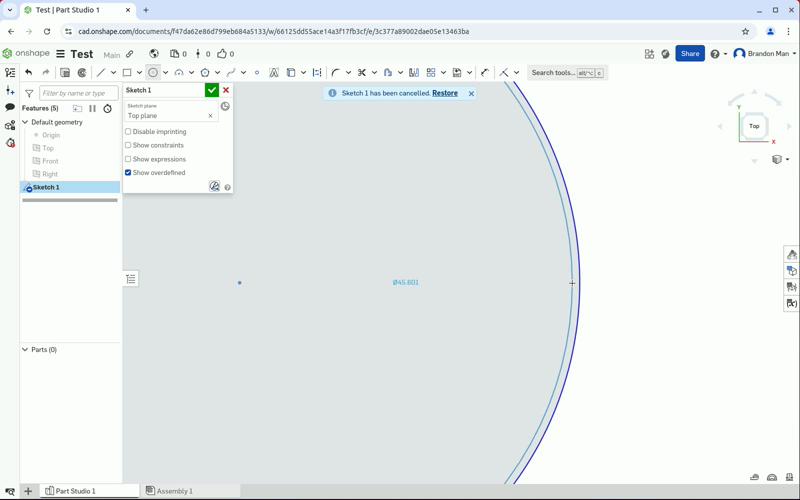
scroll(6)
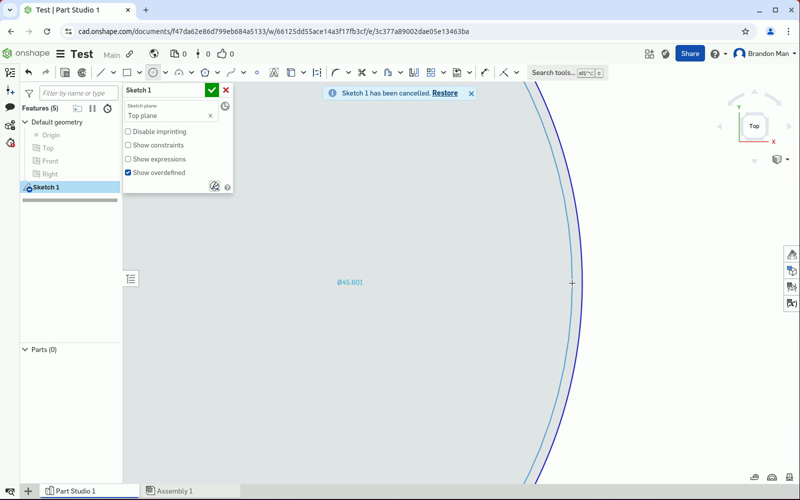
scroll(6)
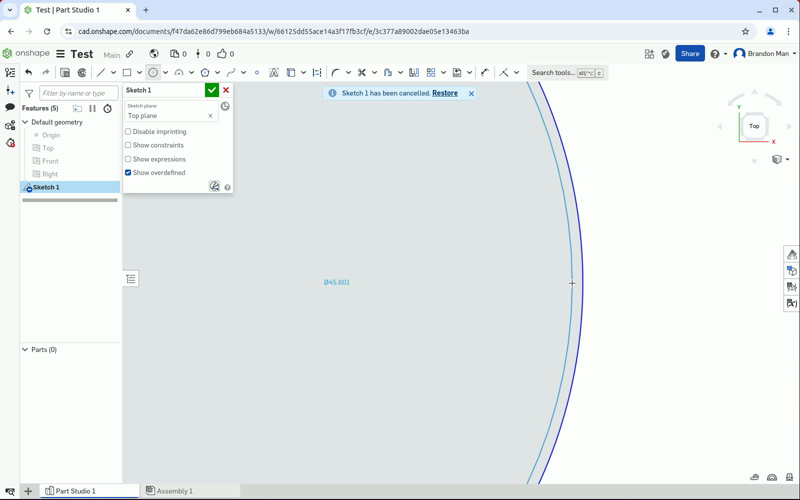
scroll(6)
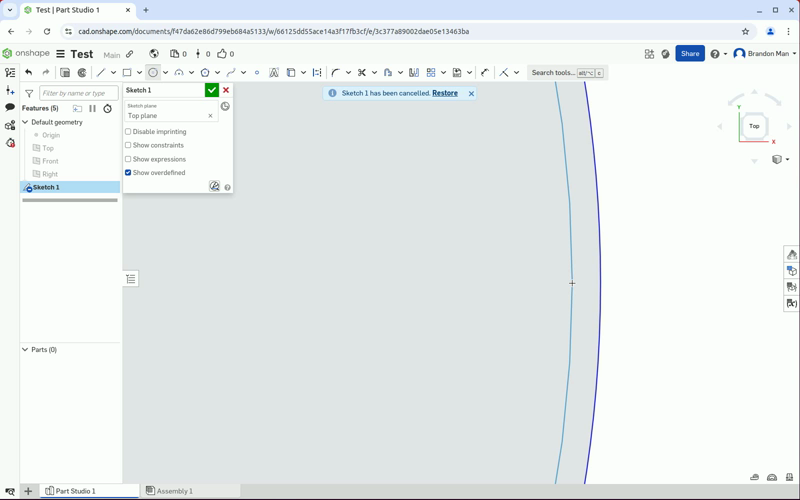
click(572, 282)
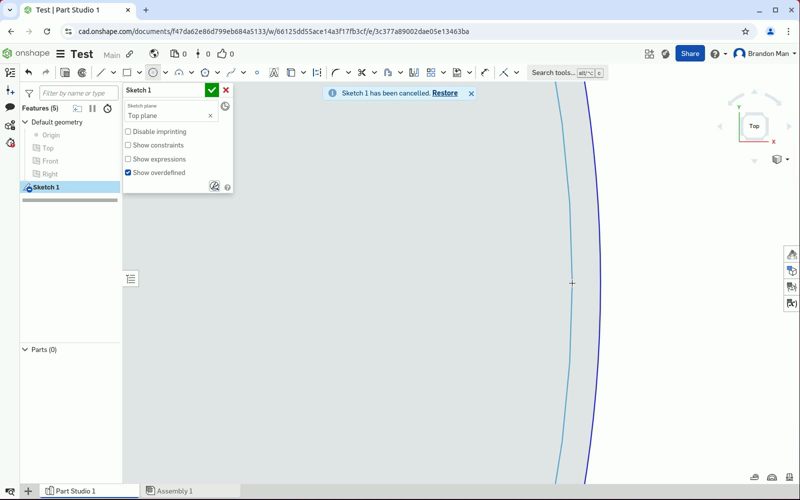
scroll(-6)
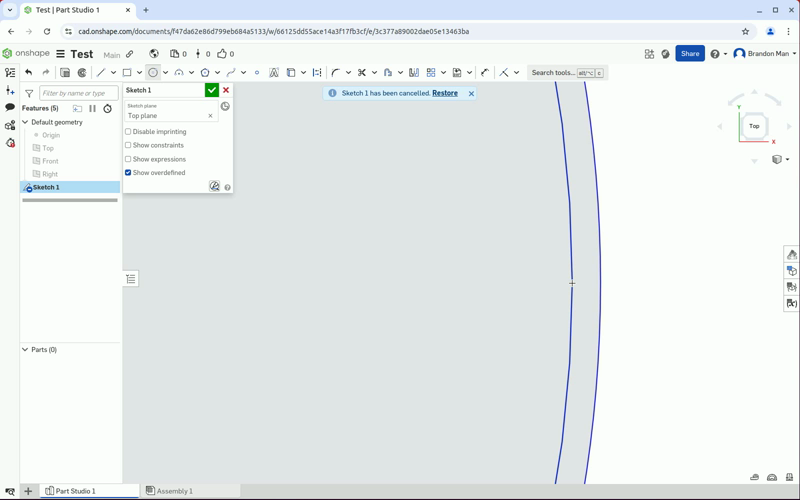
scroll(-6)
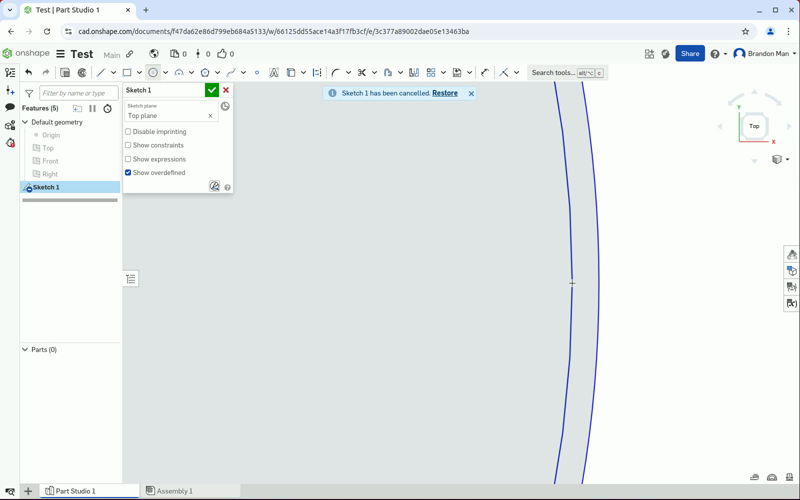
scroll(-6)
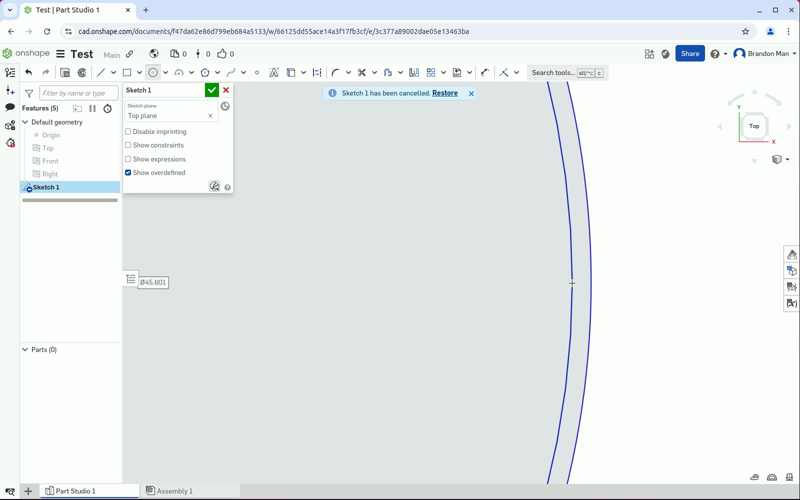
scroll(-6)
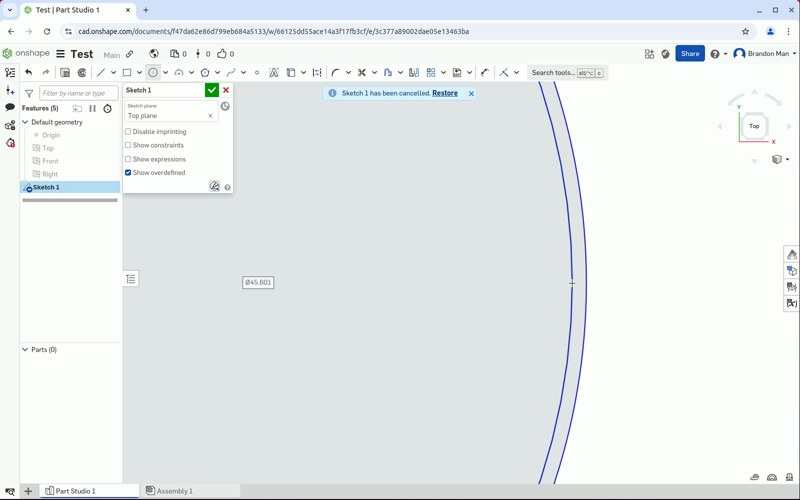
scroll(-6)
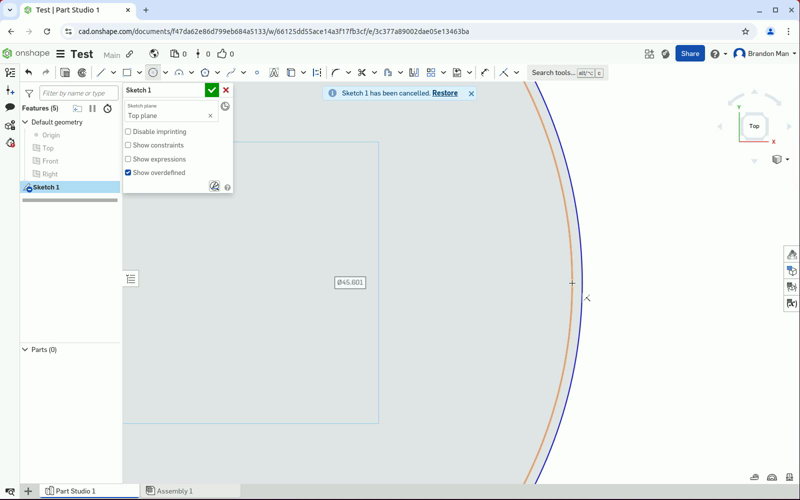
scroll(-6)
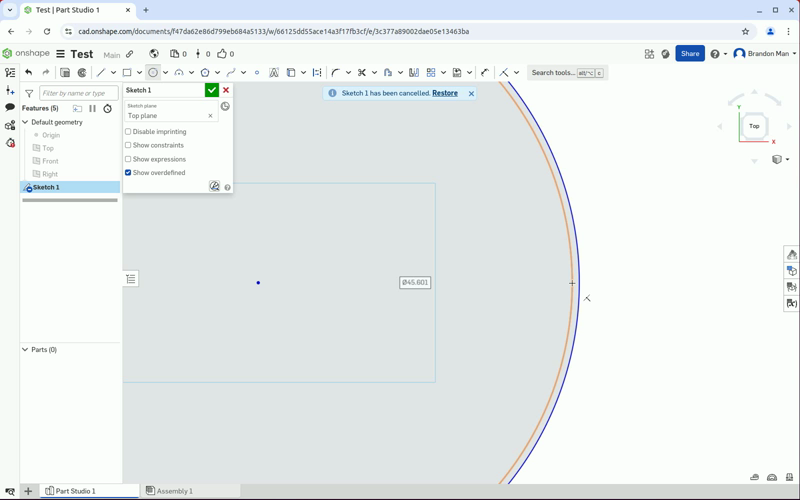
scroll(-6)
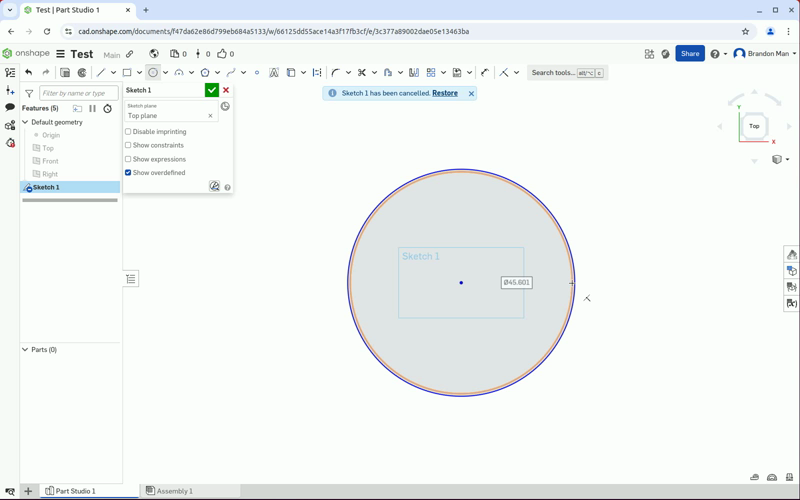
key(esc)
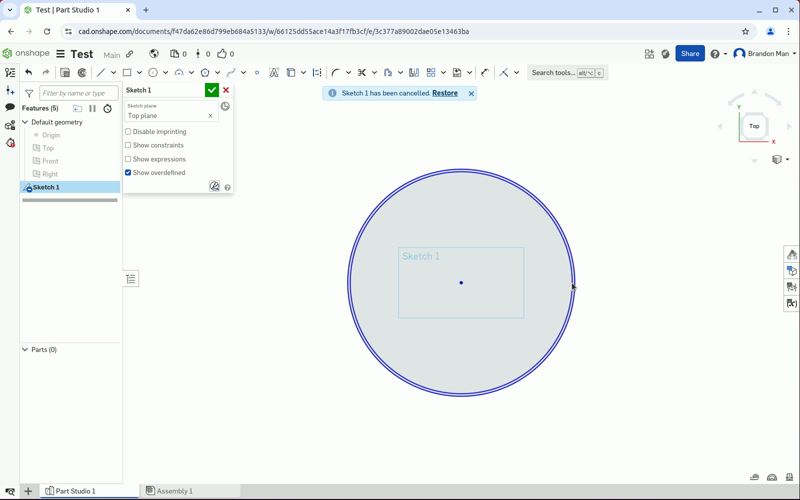
mouse_move(356, 323)
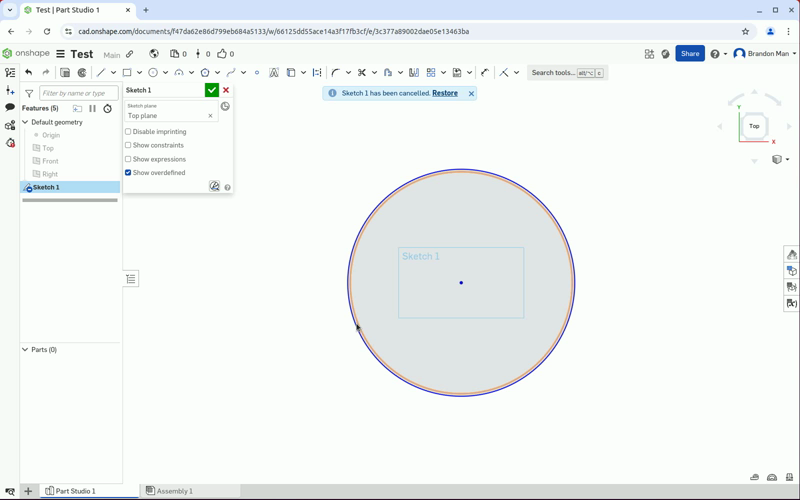
scroll(6)
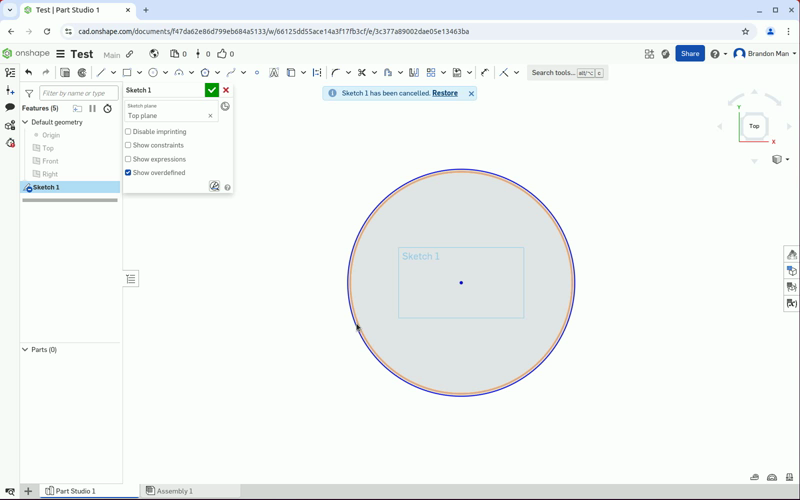
scroll(6)
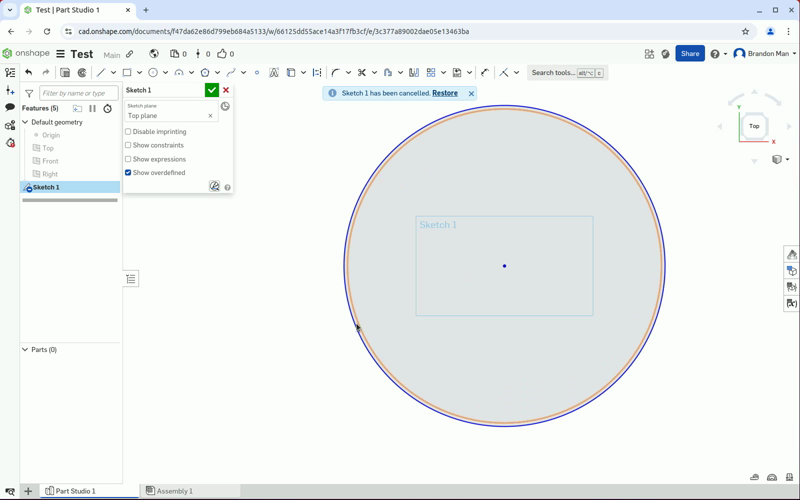
scroll(6)
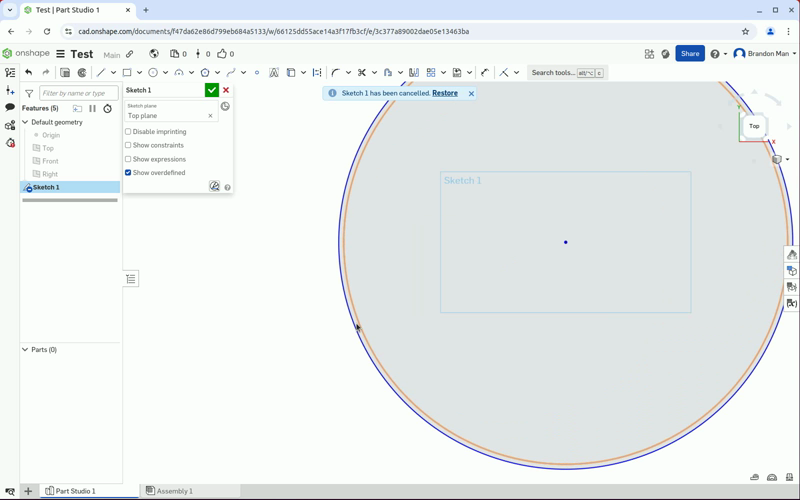
scroll(6)
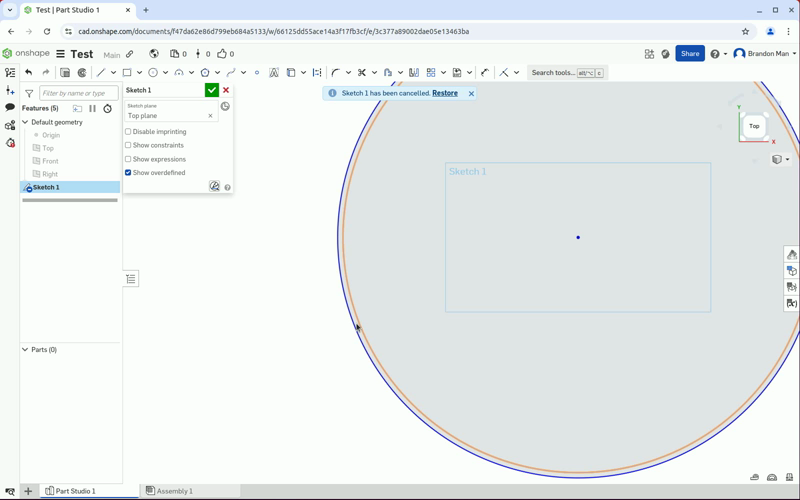
scroll(6)
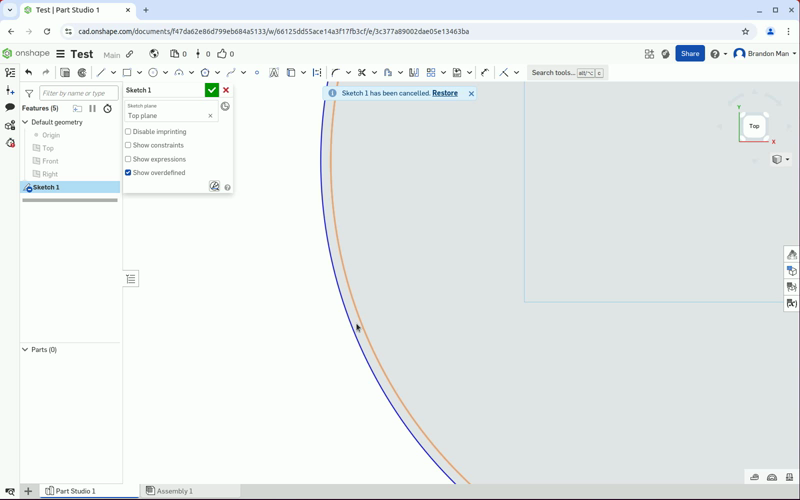
scroll(6)
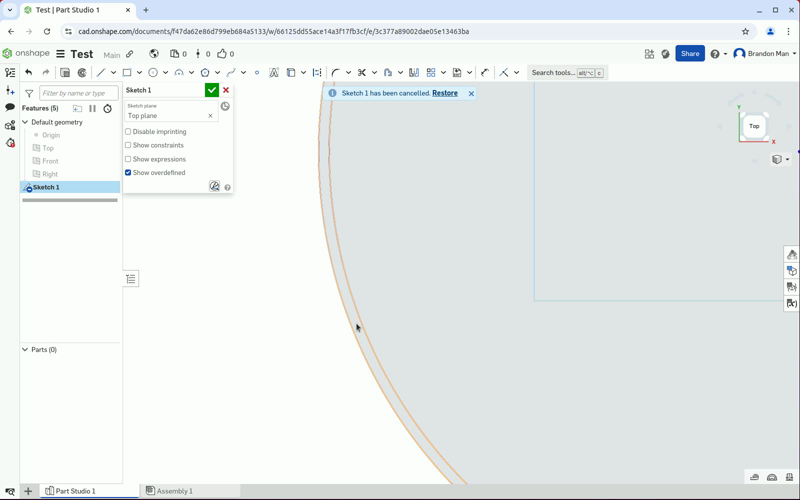
scroll(6)
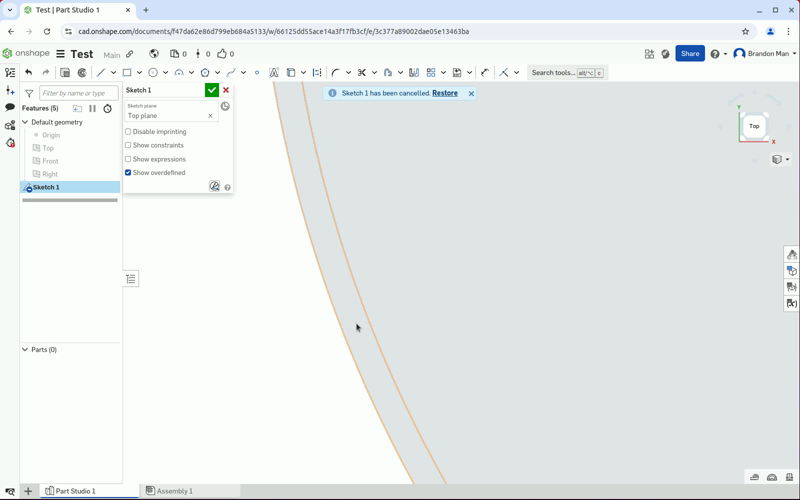
click(356, 323)
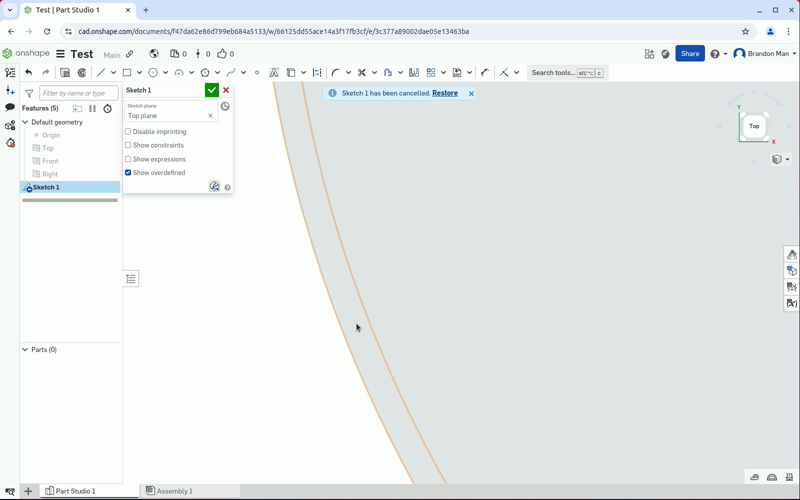
scroll(-6)
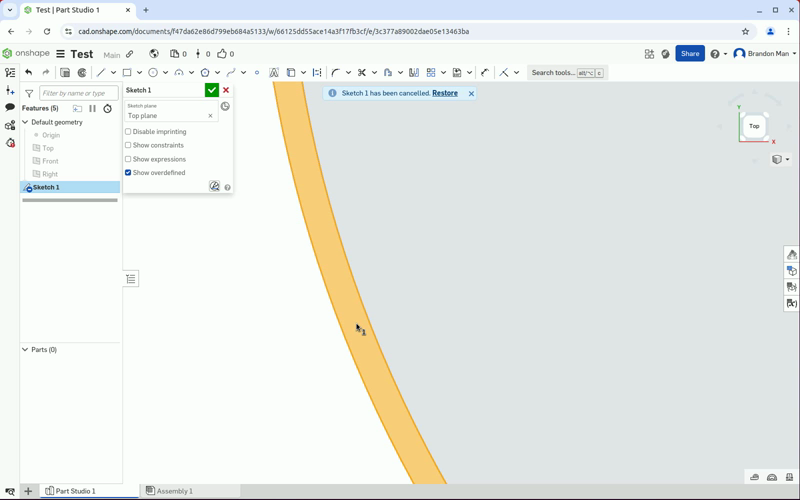
scroll(-6)
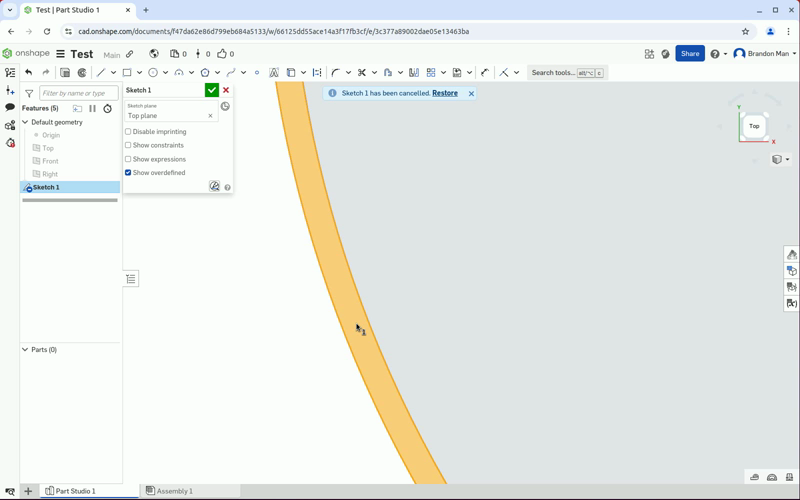
scroll(-6)
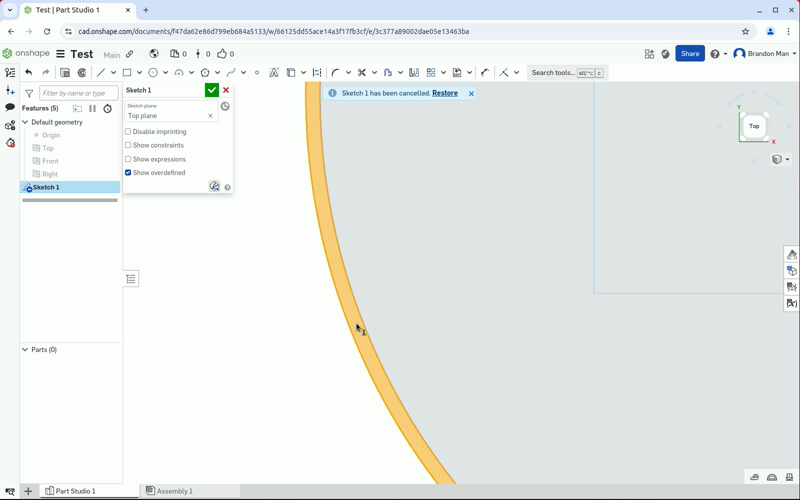
scroll(-6)
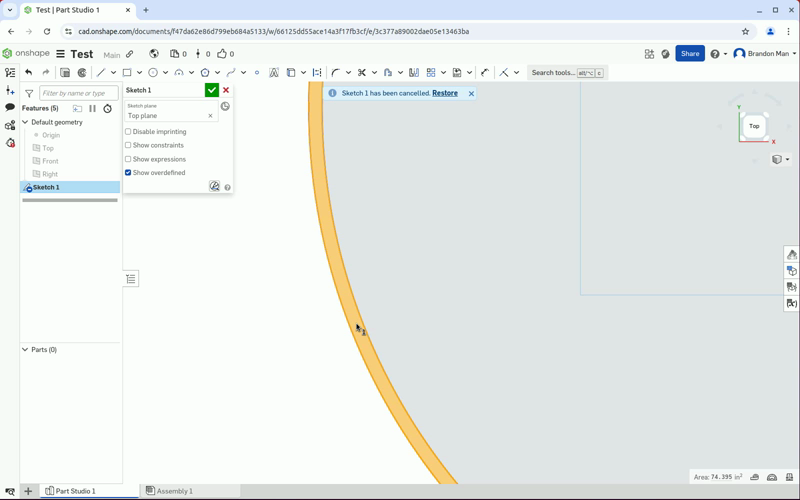
scroll(-6)
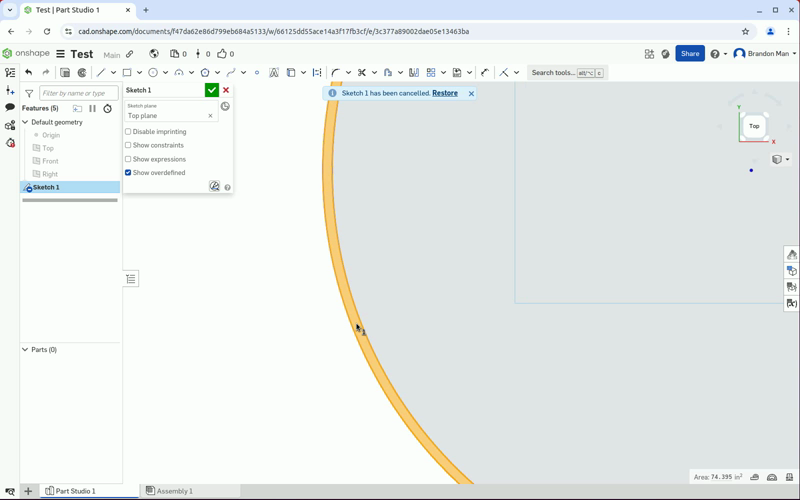
scroll(-6)
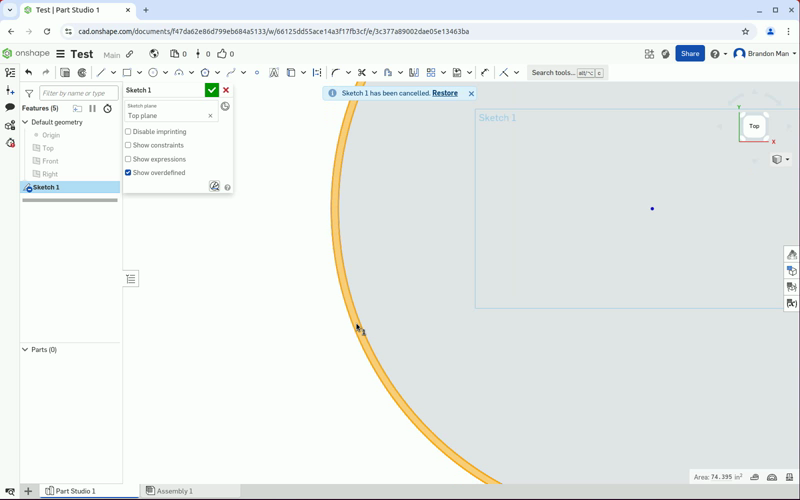
scroll(-6)
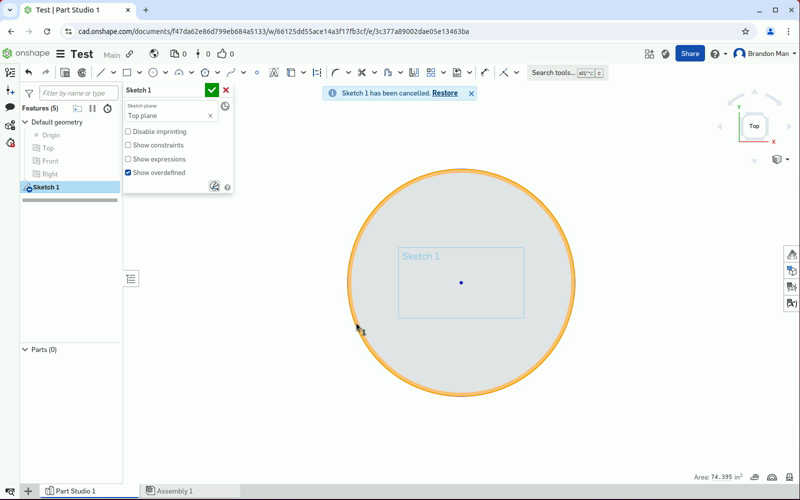
mouse_move(73, 352)
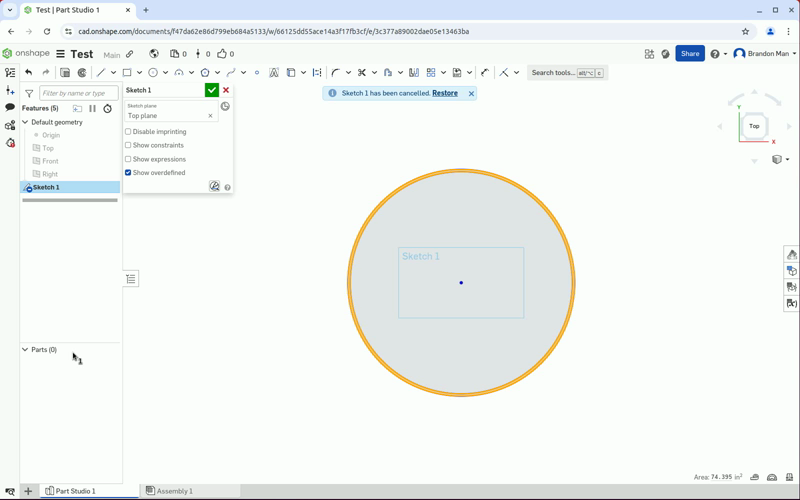
key(shift+y)
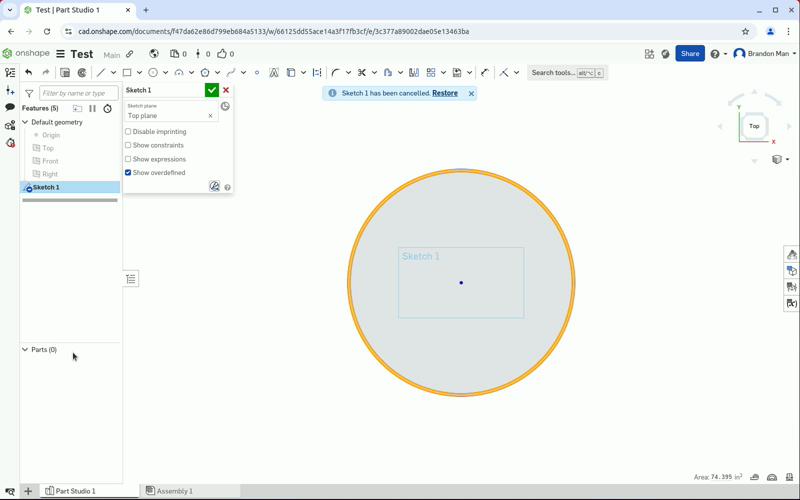
key(shift+e)
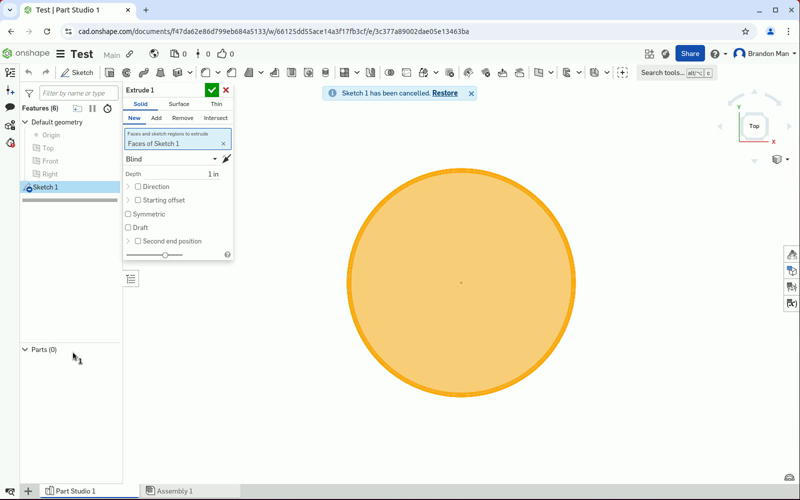
mouse_move(143, 106)
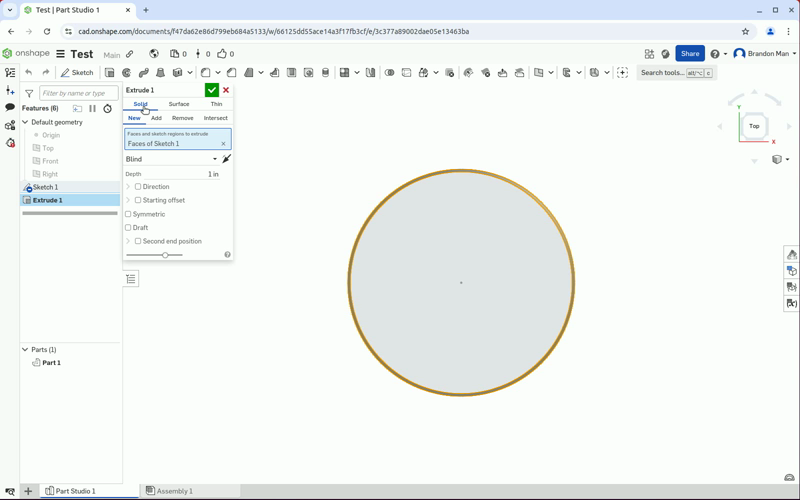
click(143, 106)
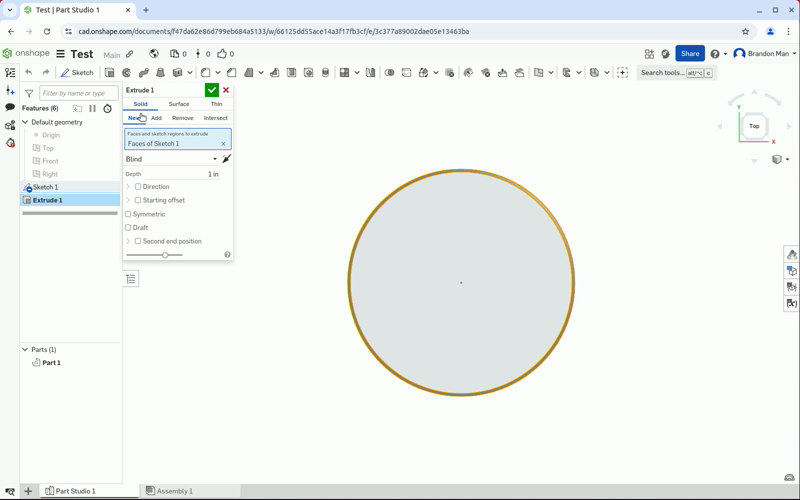
mouse_move(137, 120)
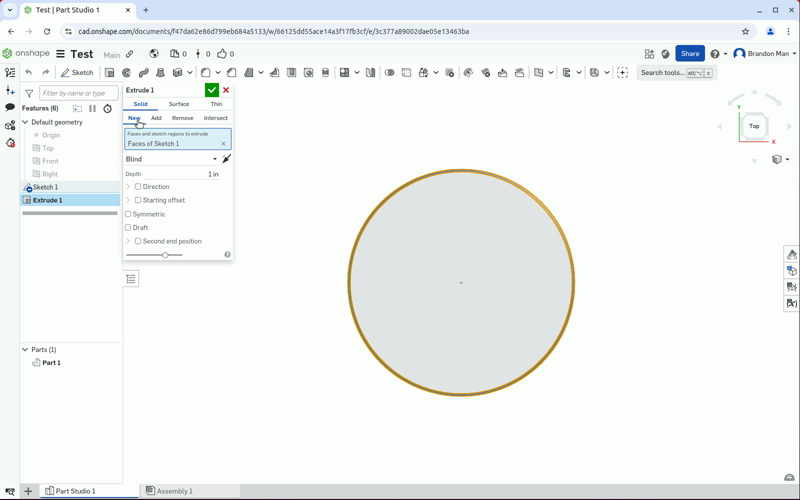
click(137, 120)
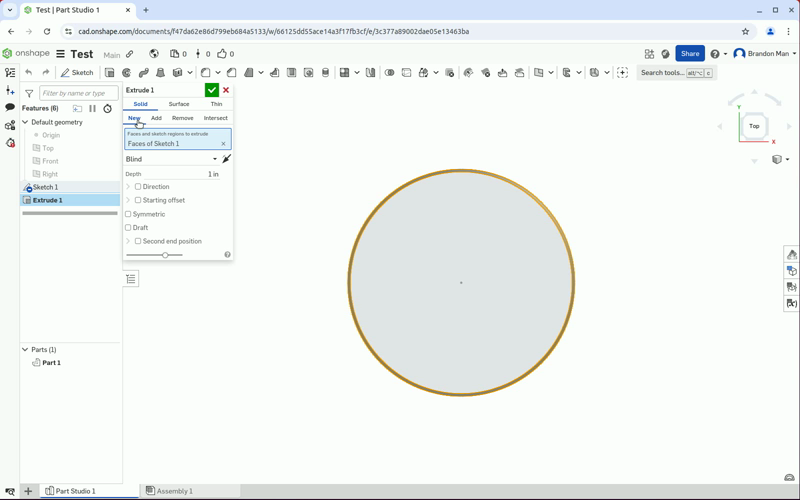
key(tab, 4)
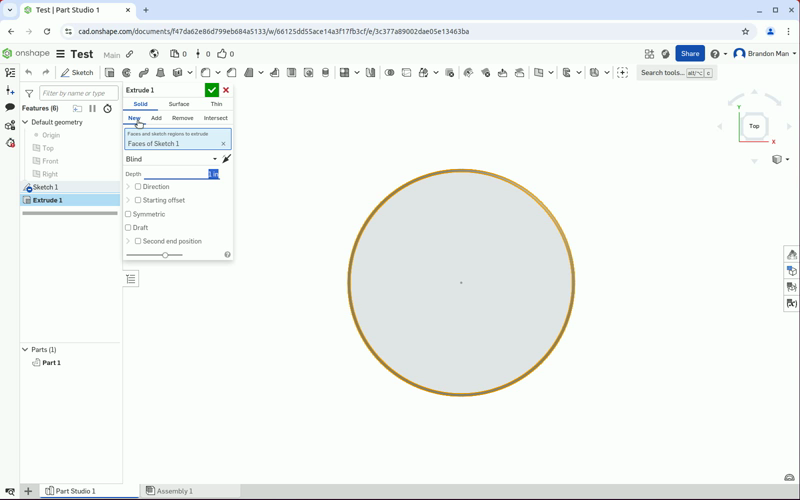
text(6.74)
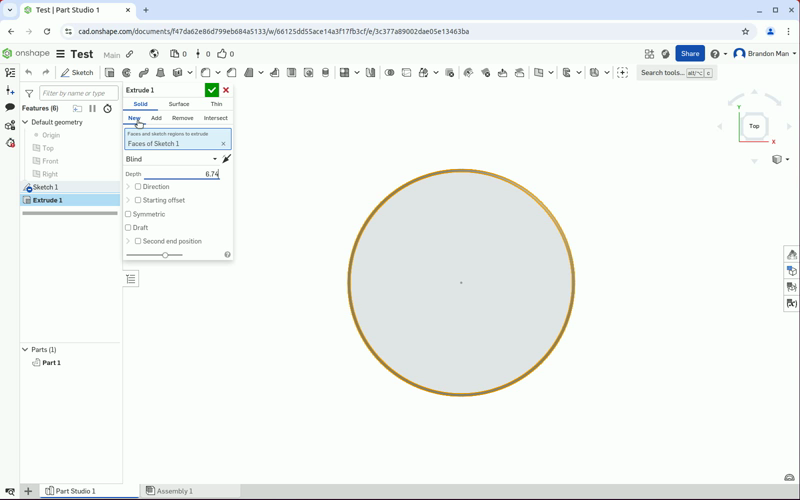
key(enter)
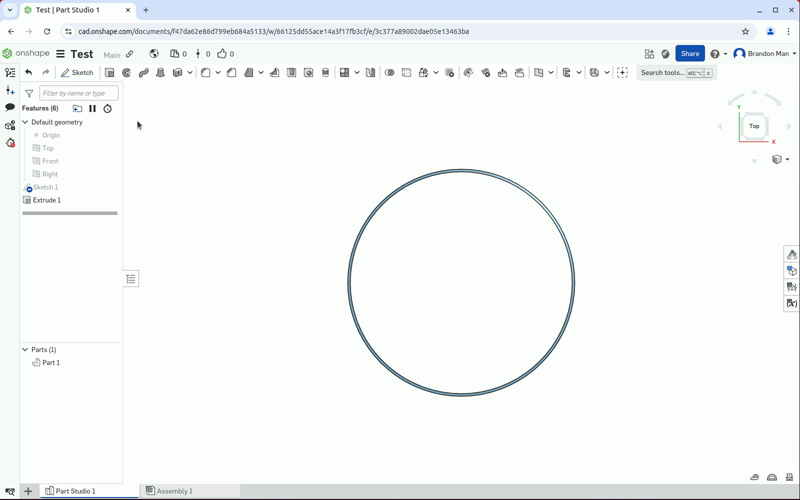
key(shift+h)
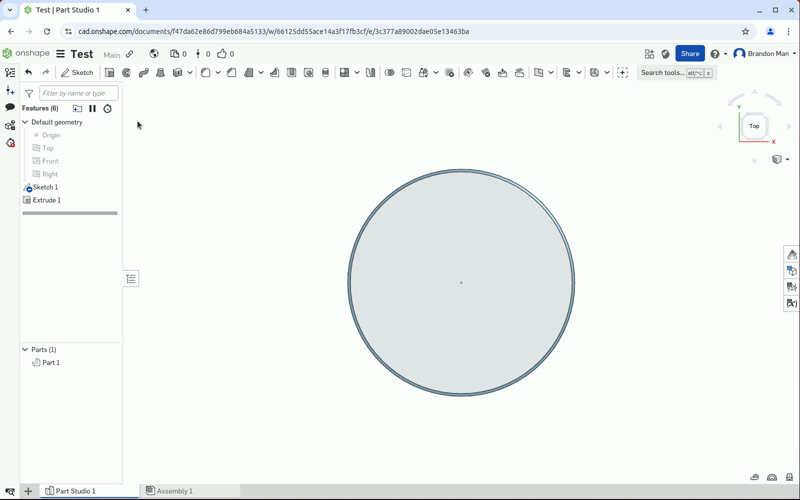
key(shift+h)
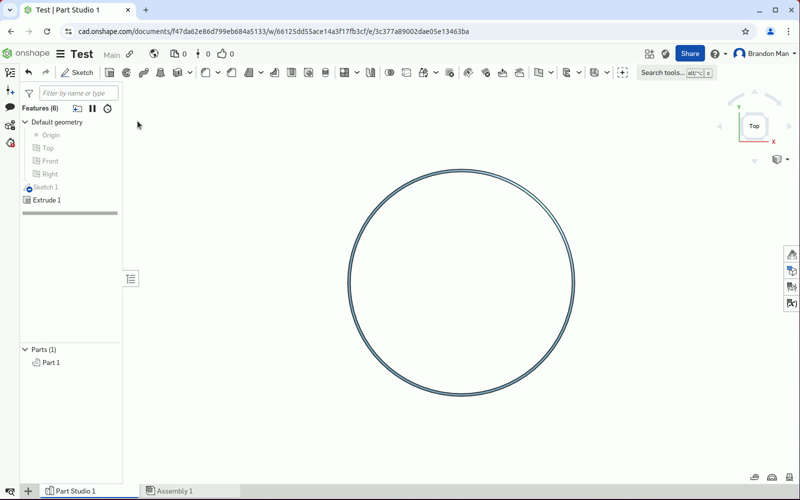
mouse_move(73, 189)
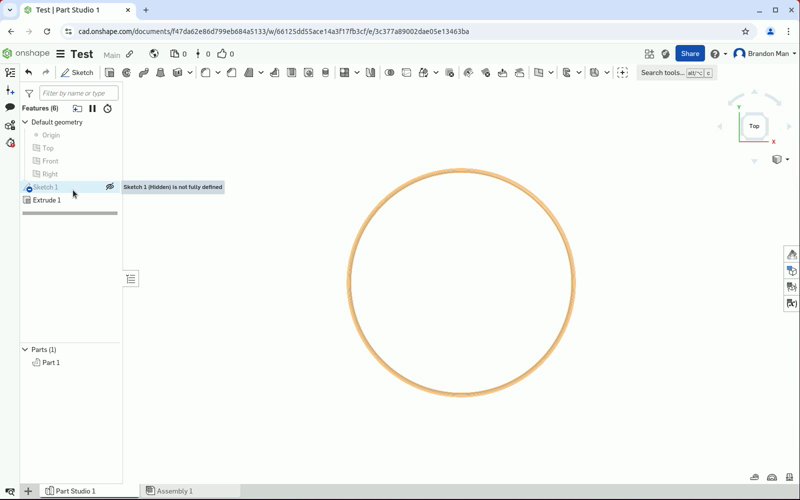
click(73, 189)
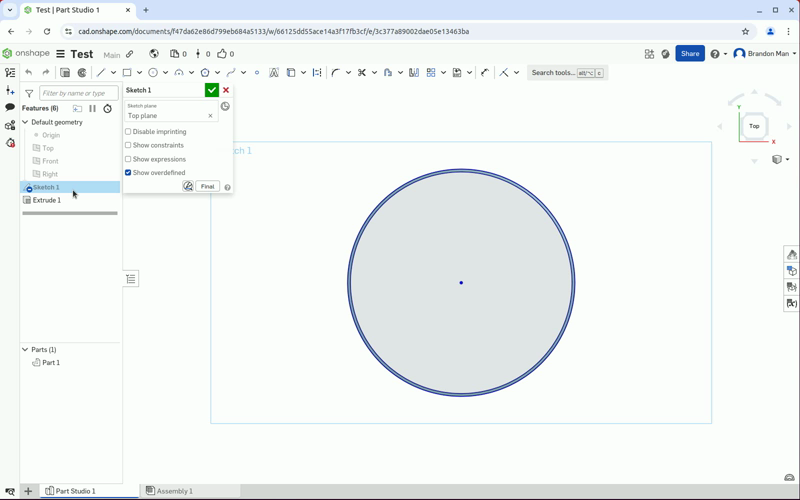
mouse_move(229, 92)
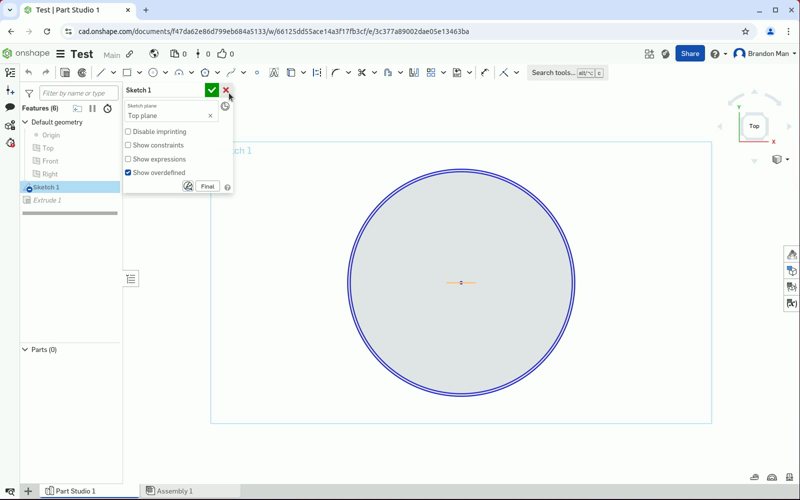
click(229, 92)
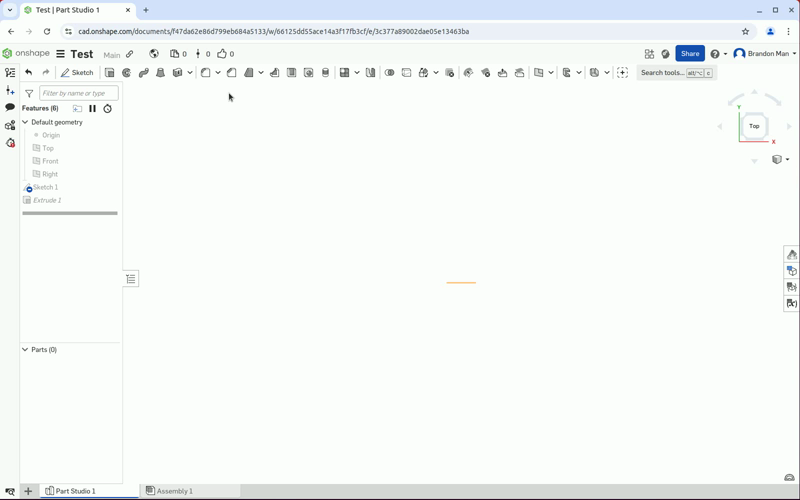
mouse_move(73, 352)
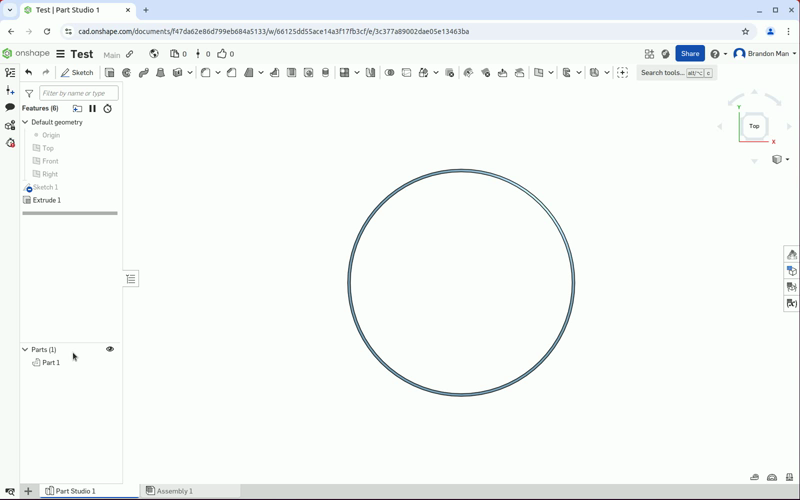
key(y)
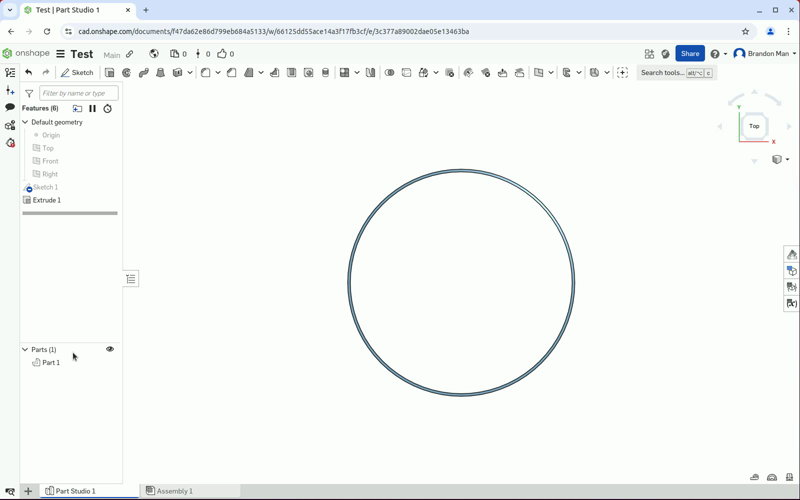
key(shift+p)
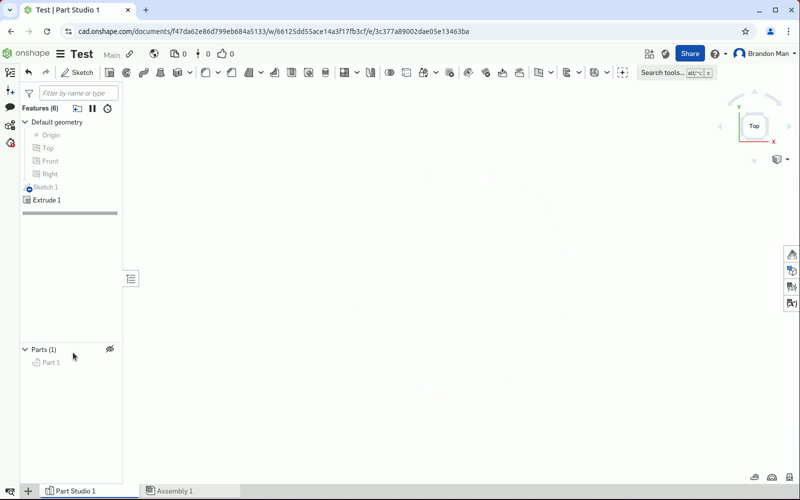
key(space)
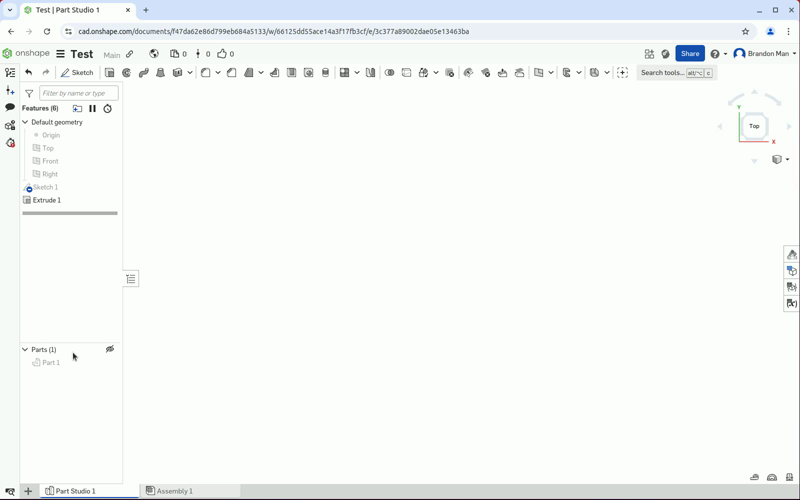
key_down(shift)
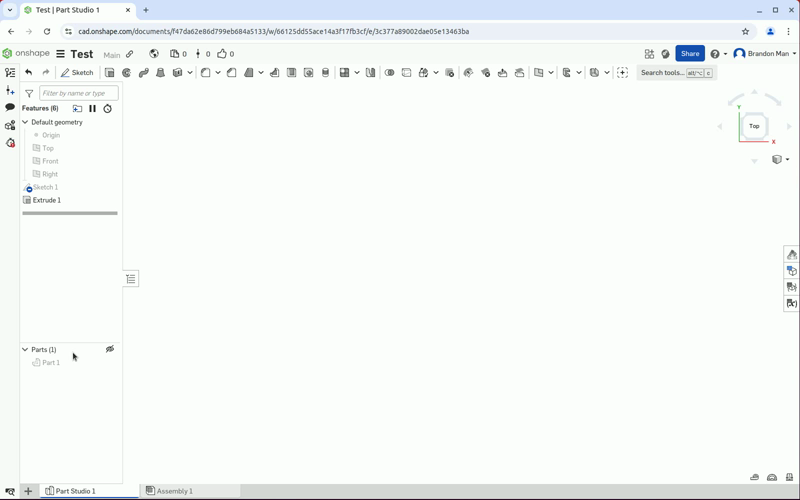
key(up)
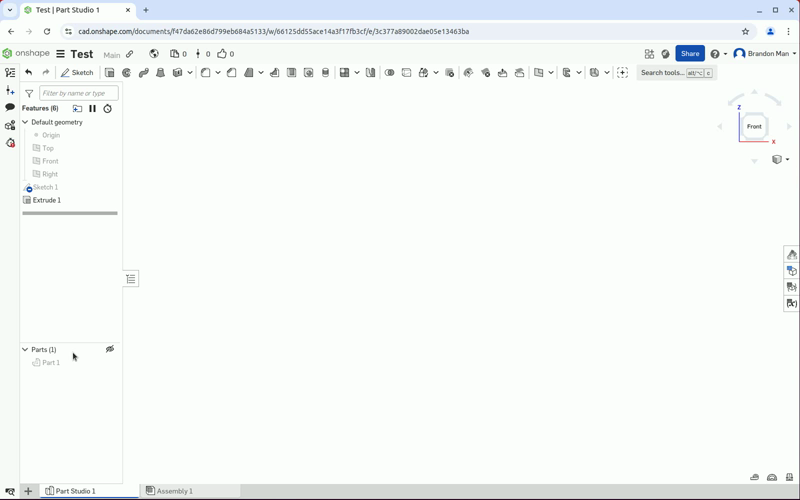
key_up(shift)
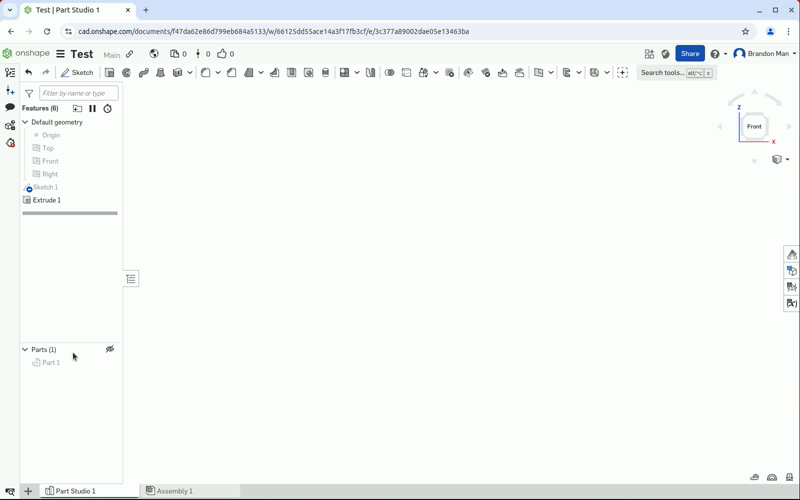
key(space)
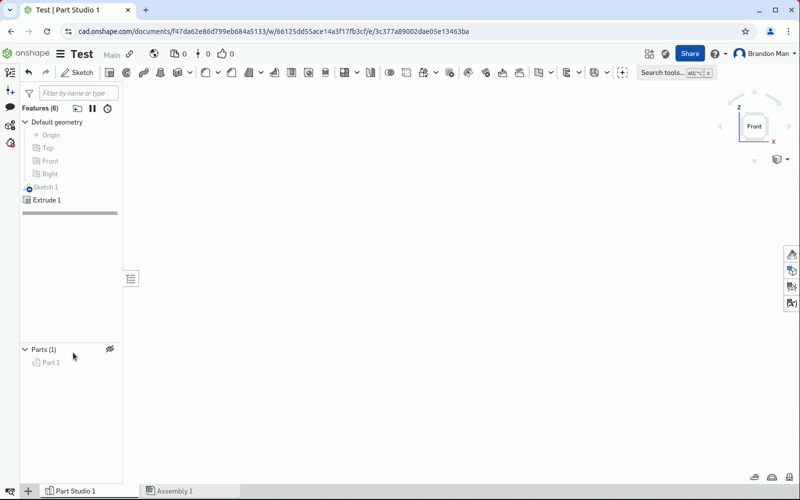
key_down(shift)
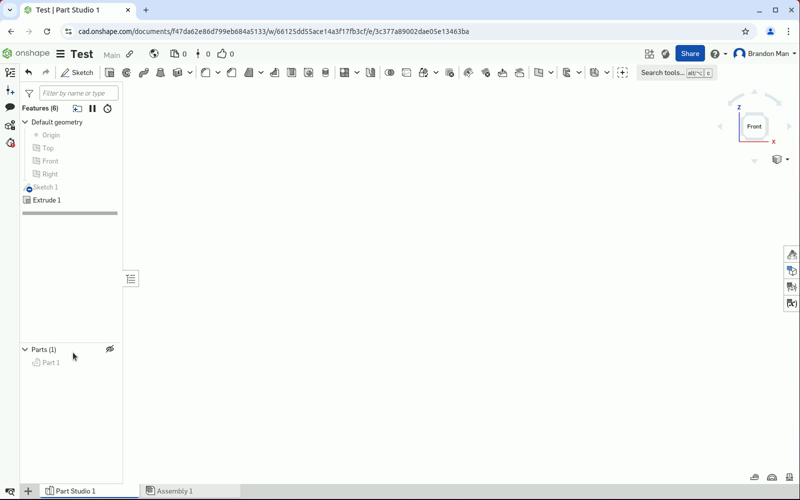
key(left)
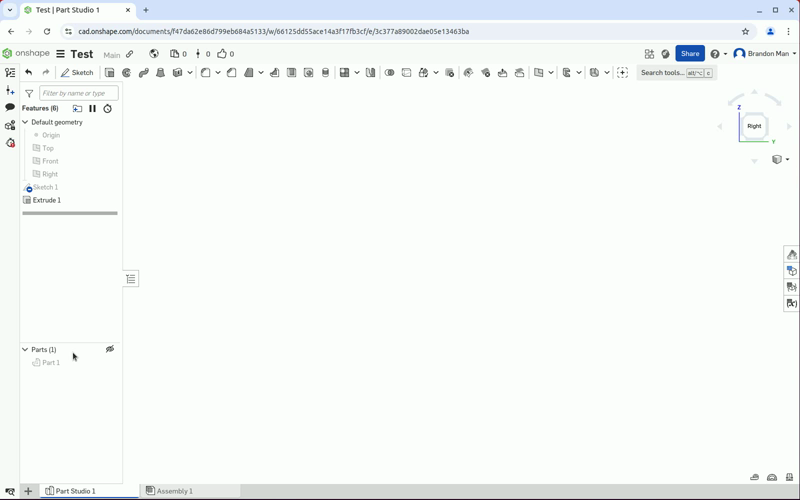
key_up(shift)
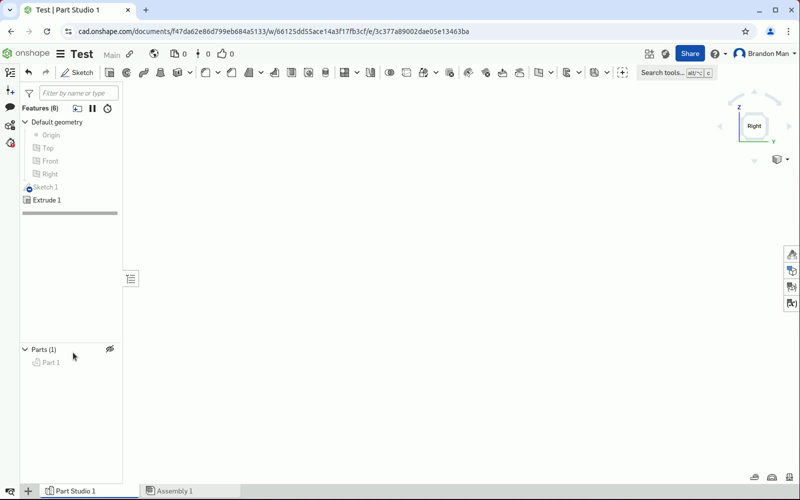
mouse_move(73, 352)
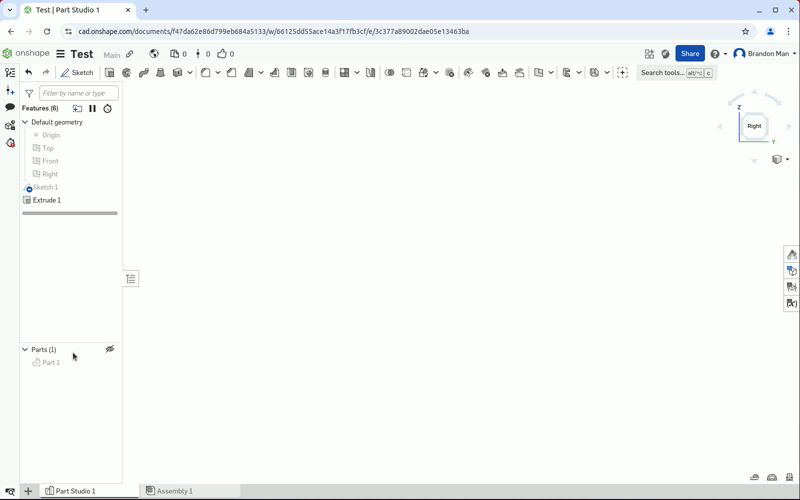
key(shift+y)
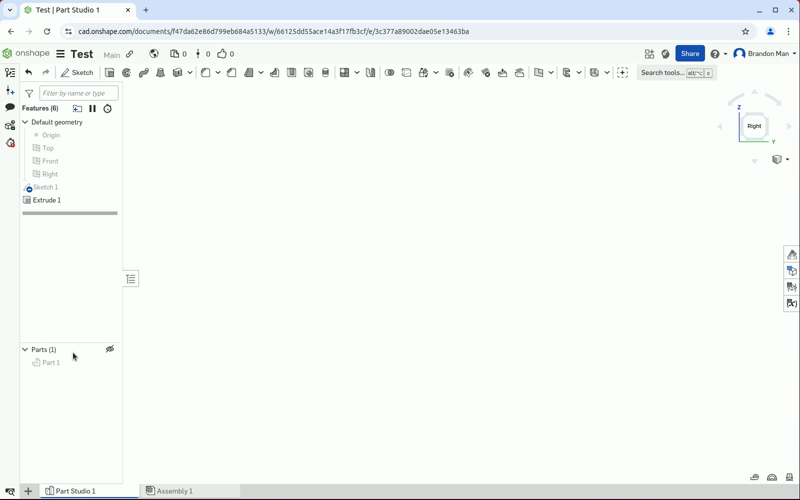
key(shift+s)
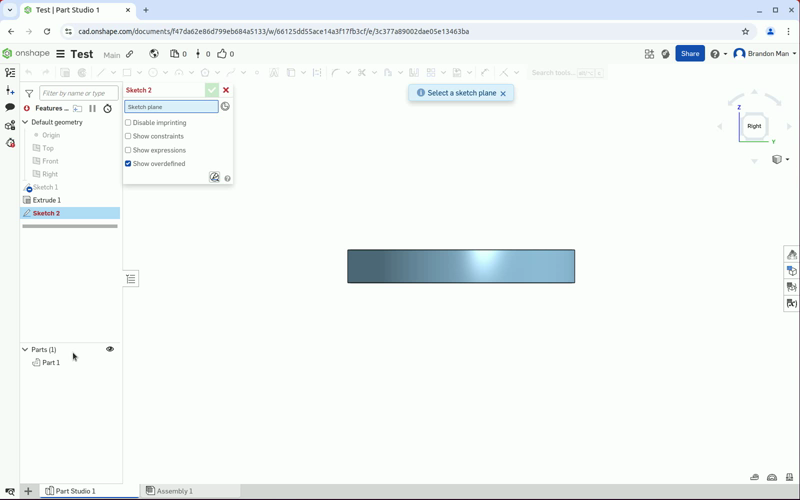
mouse_move(73, 176)
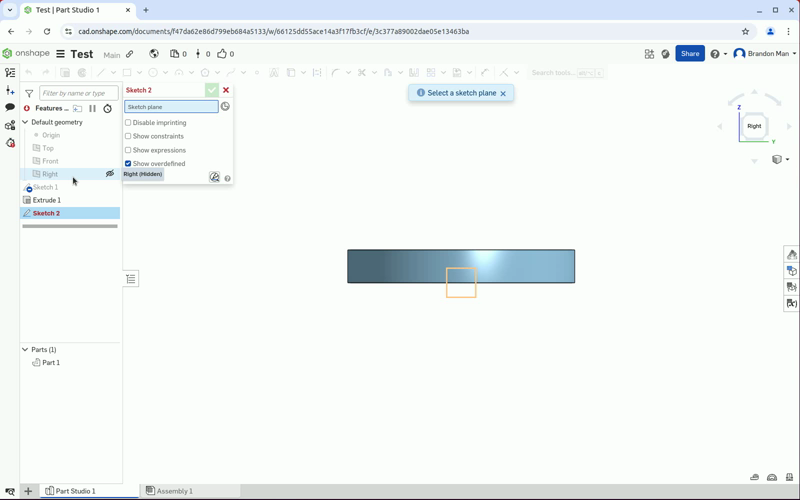
click(73, 176)
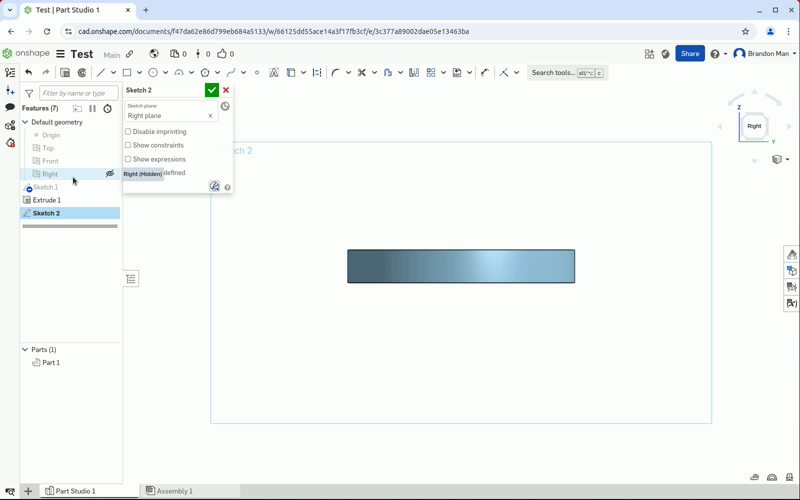
mouse_move(73, 352)
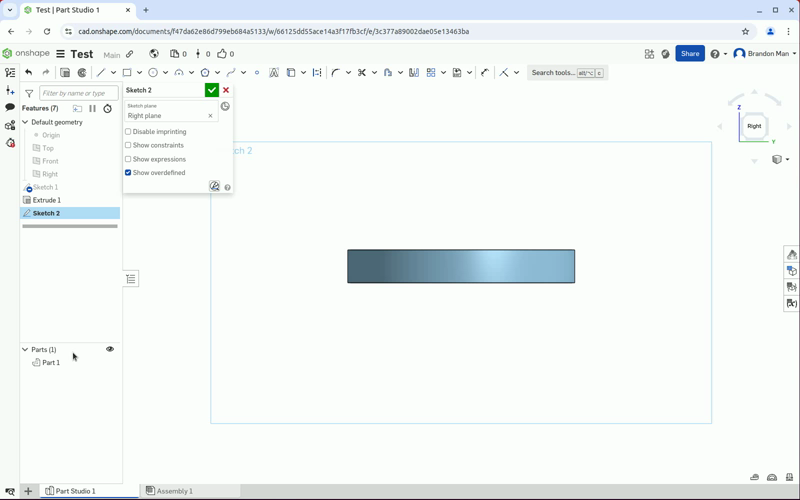
key(y)
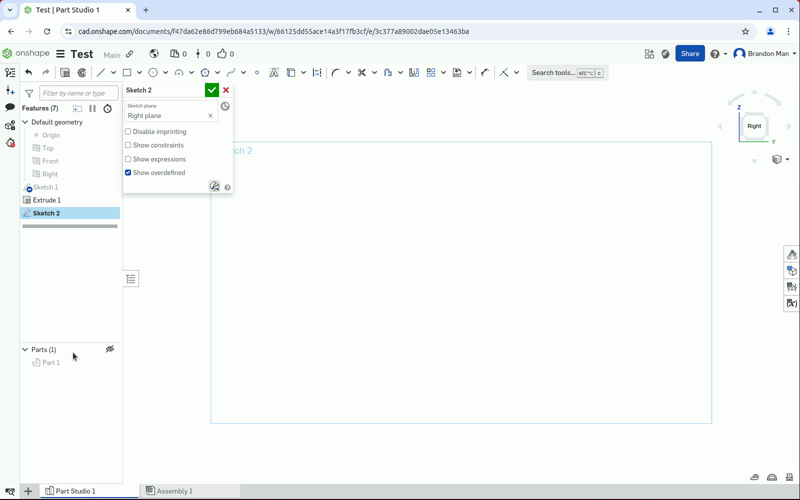
key(c)
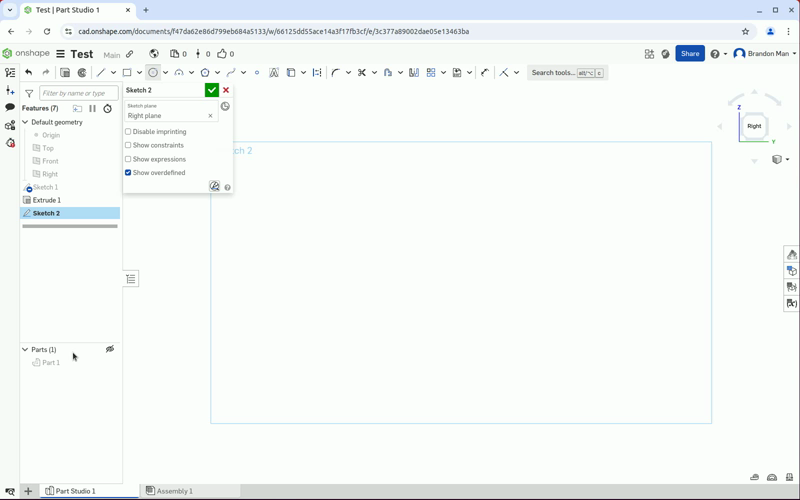
key_down(shift)
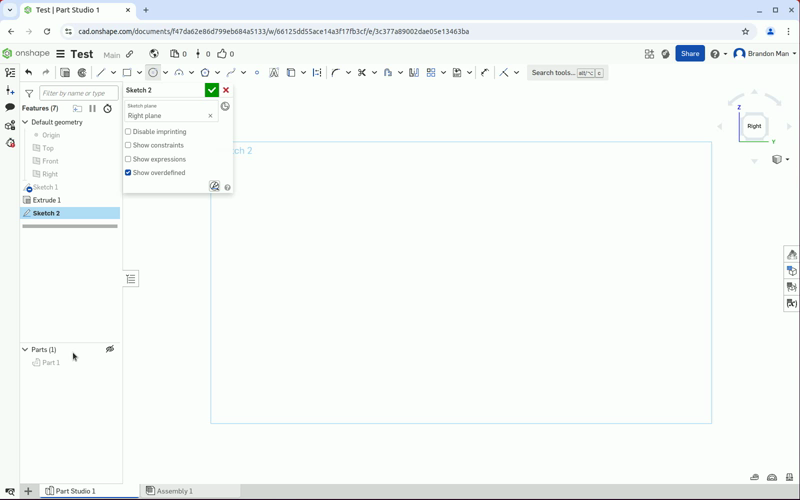
mouse_move(461, 266)
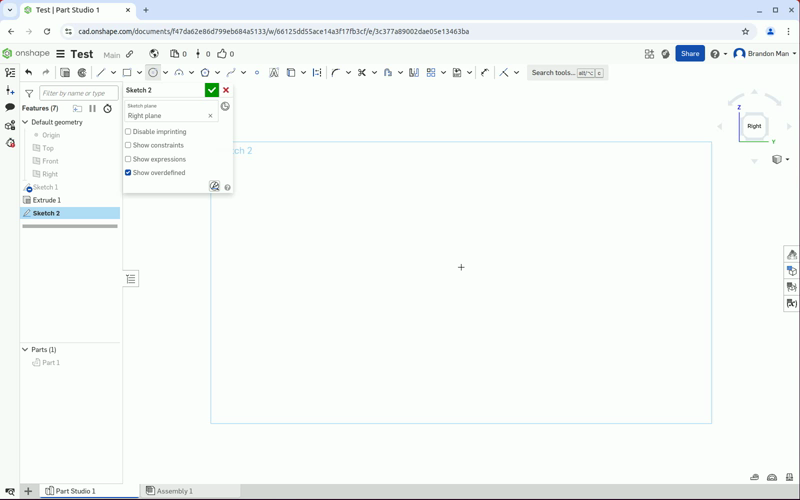
click(461, 266)
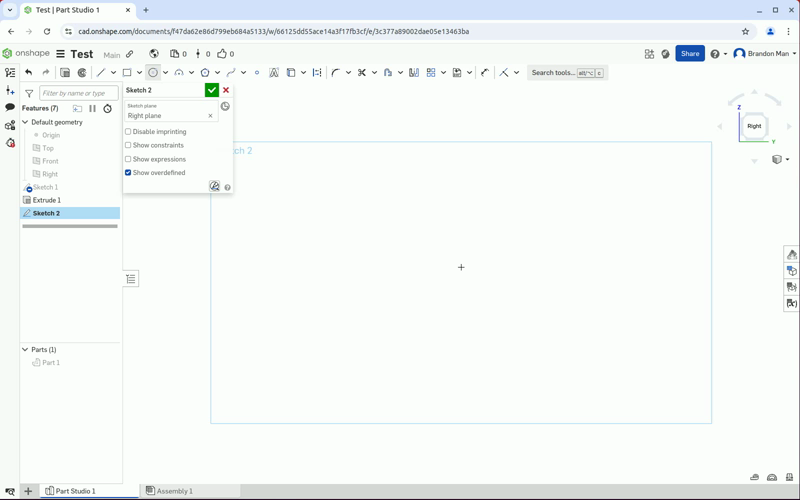
key_up(shift)
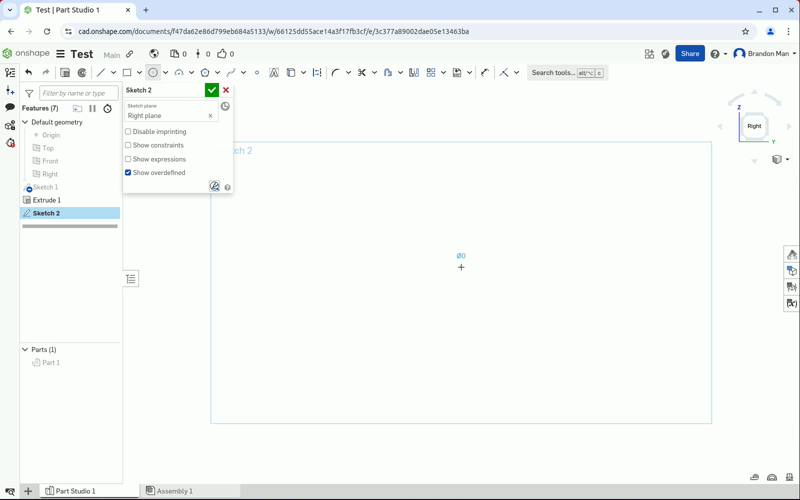
mouse_move(464, 266)
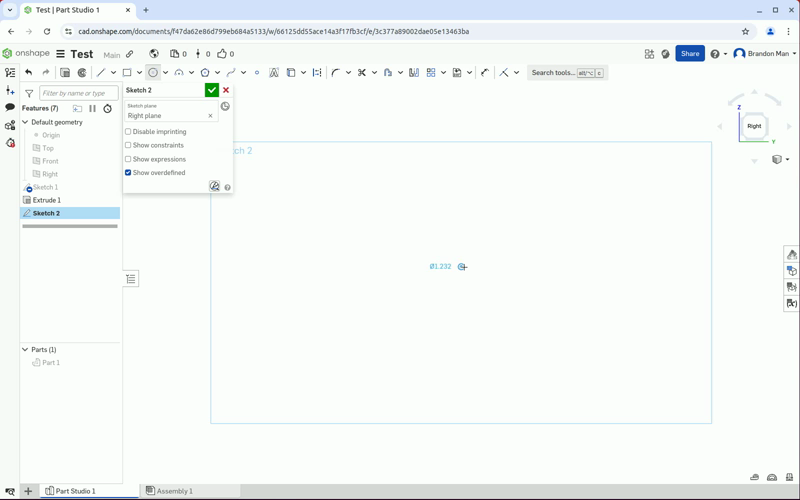
click(464, 266)
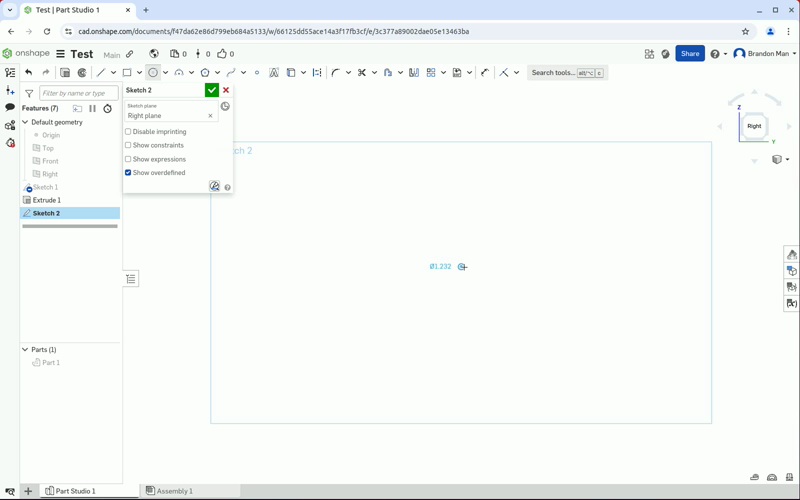
key(esc)
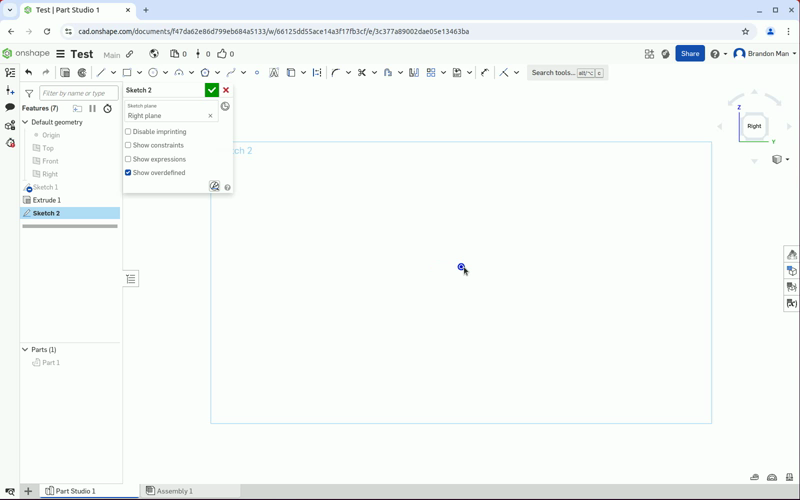
mouse_move(460, 268)
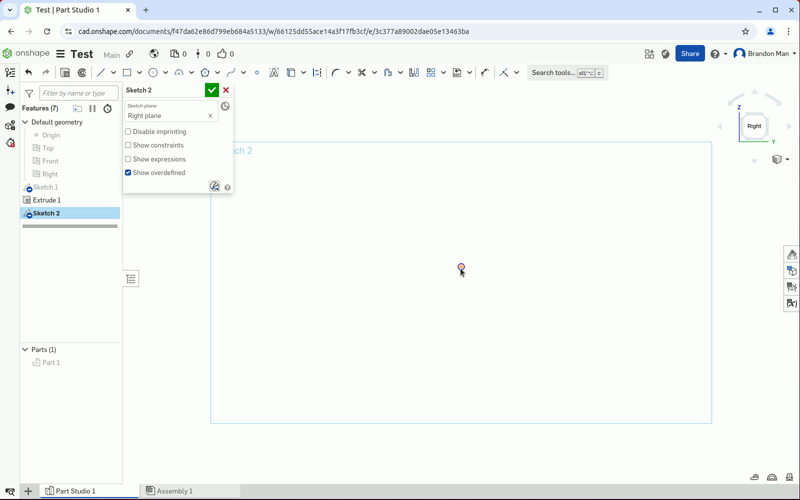
scroll(6)
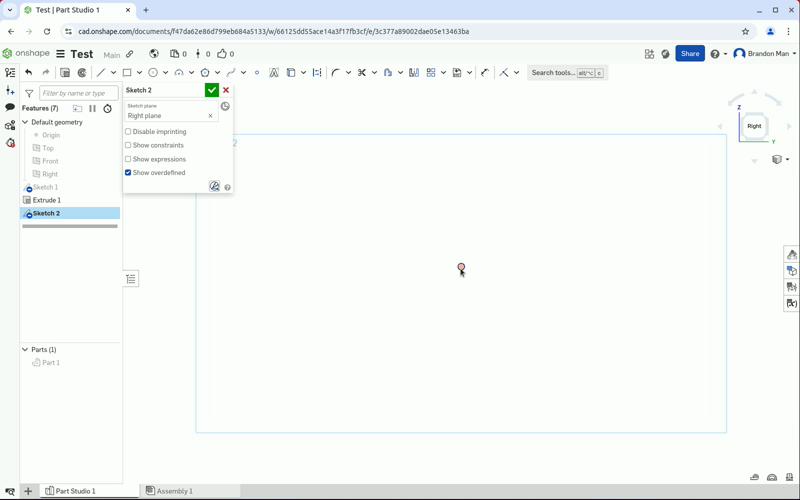
scroll(6)
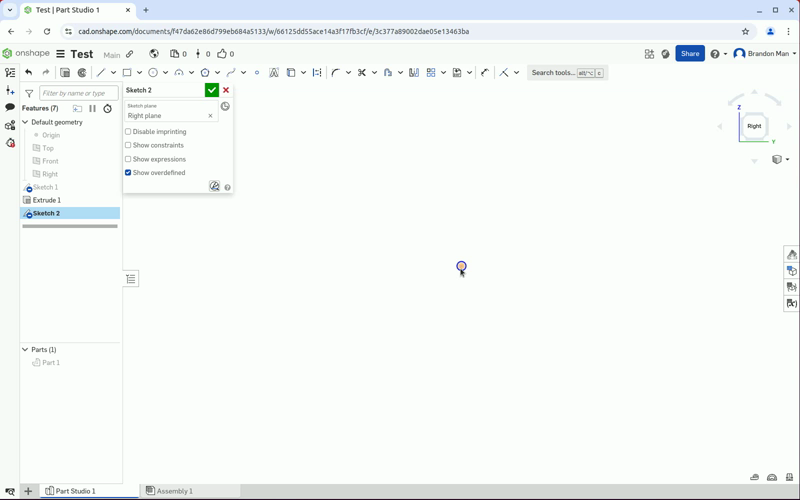
scroll(6)
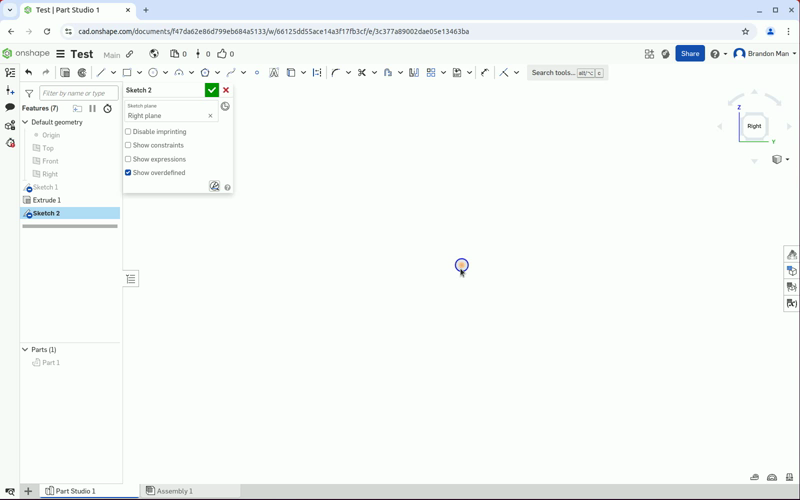
scroll(6)
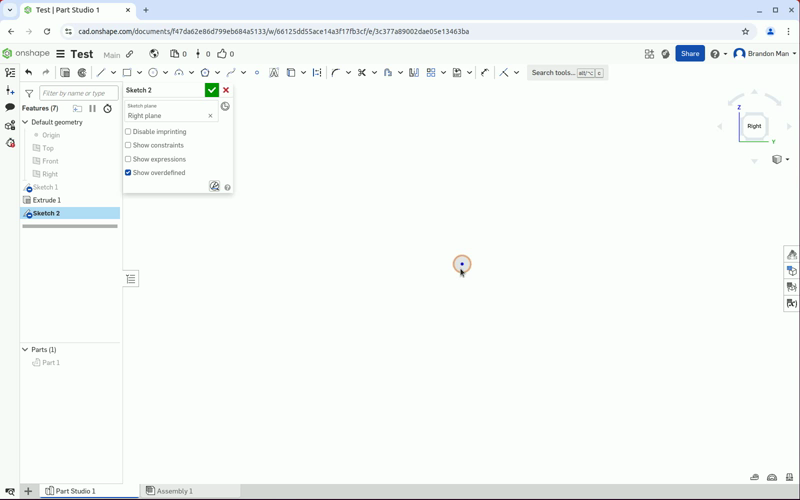
scroll(6)
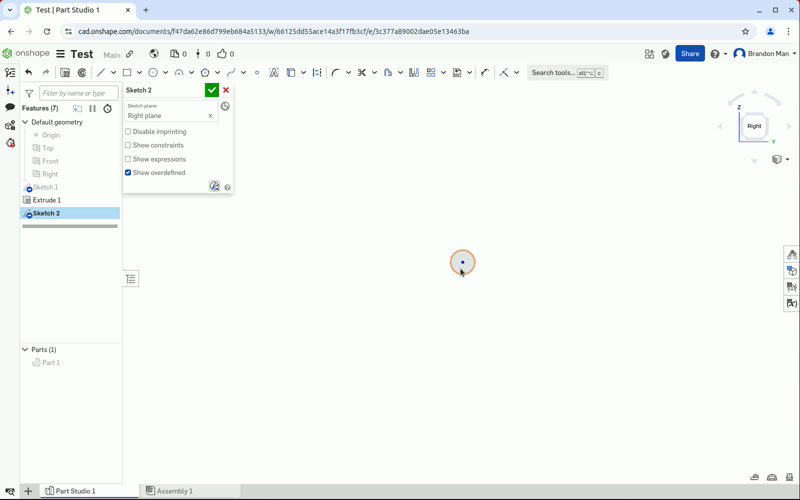
scroll(6)
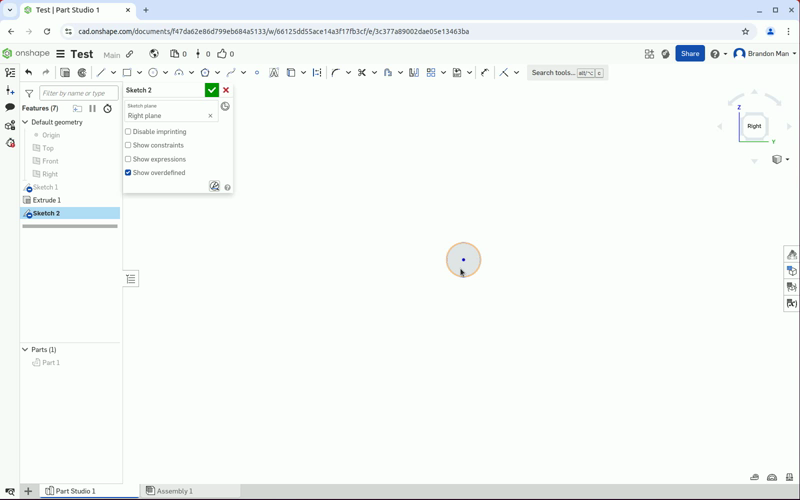
scroll(6)
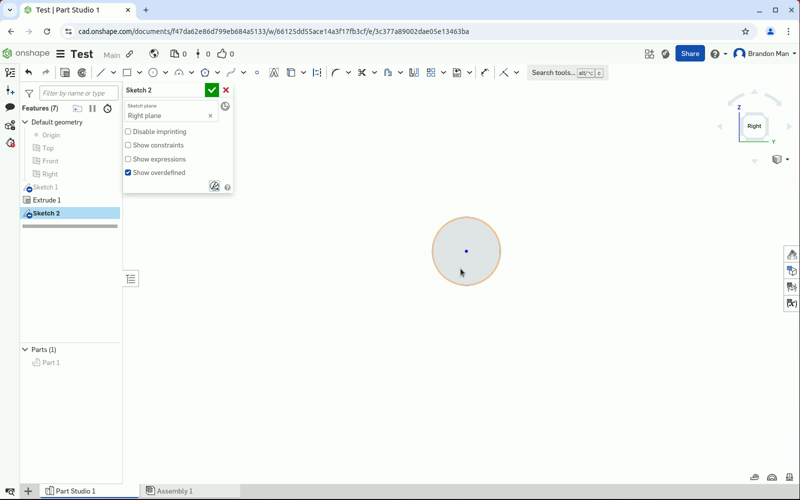
click(460, 268)
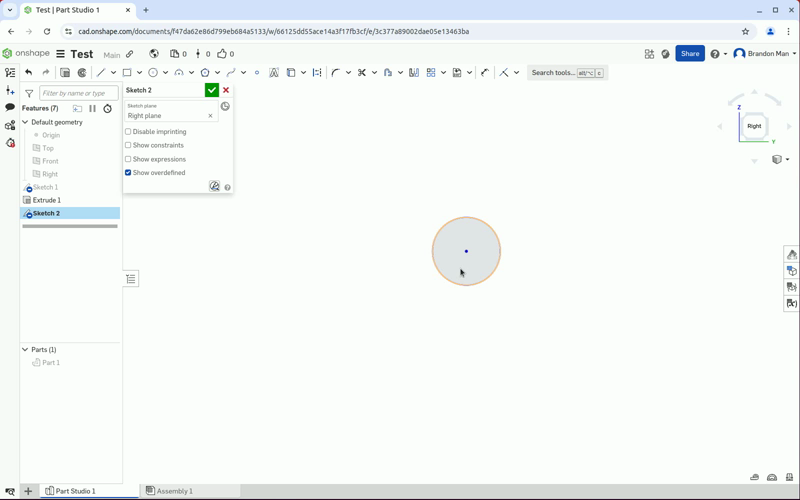
scroll(-6)
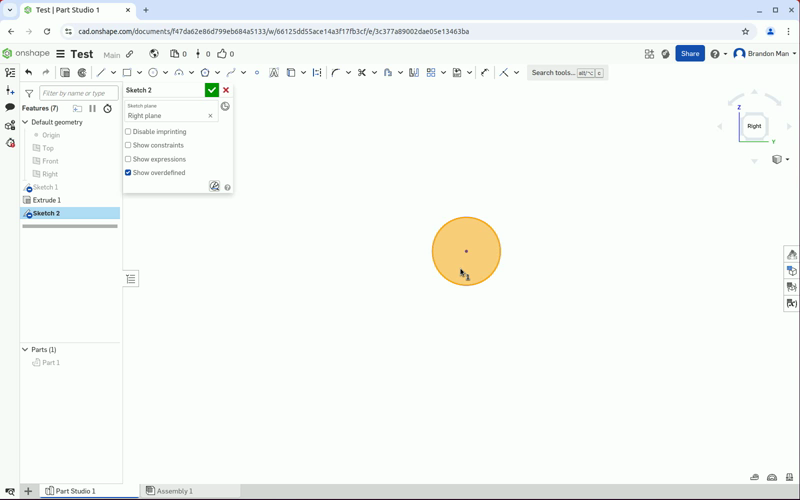
scroll(-6)
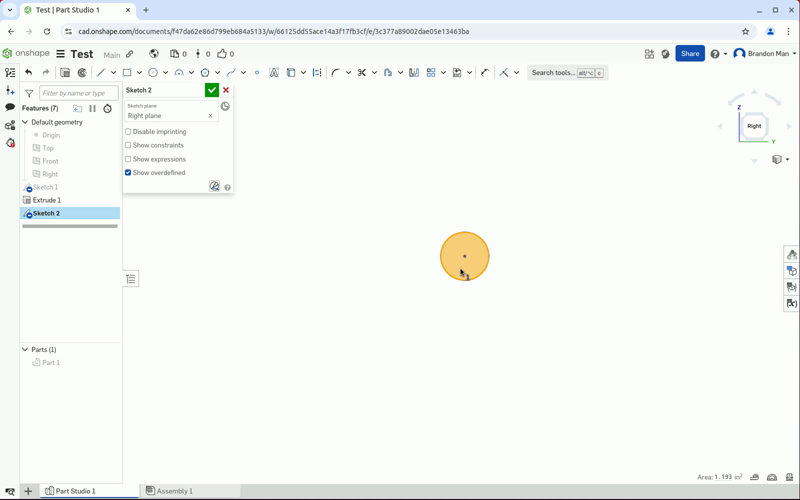
scroll(-6)
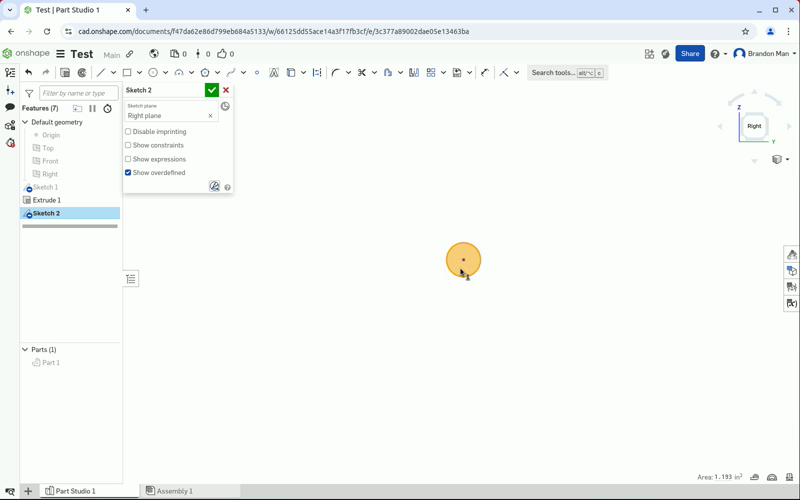
scroll(-6)
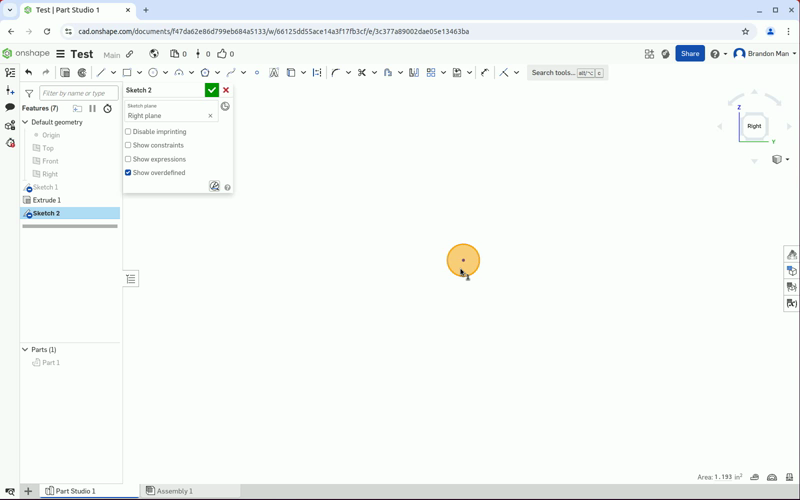
scroll(-6)
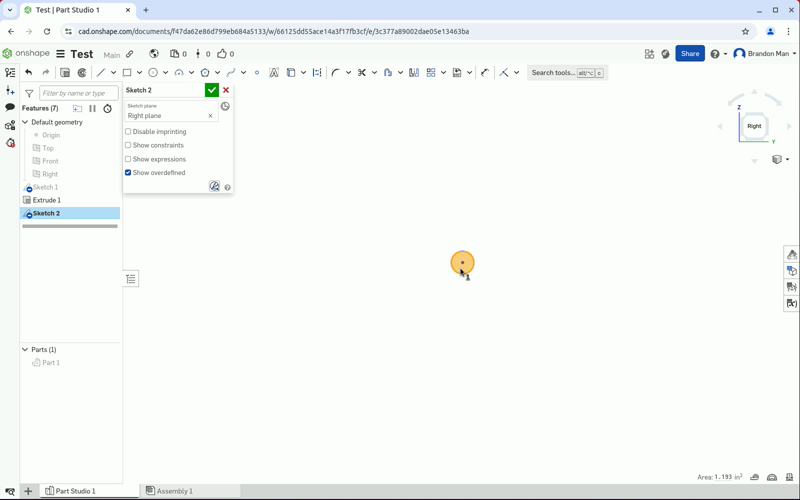
scroll(-6)
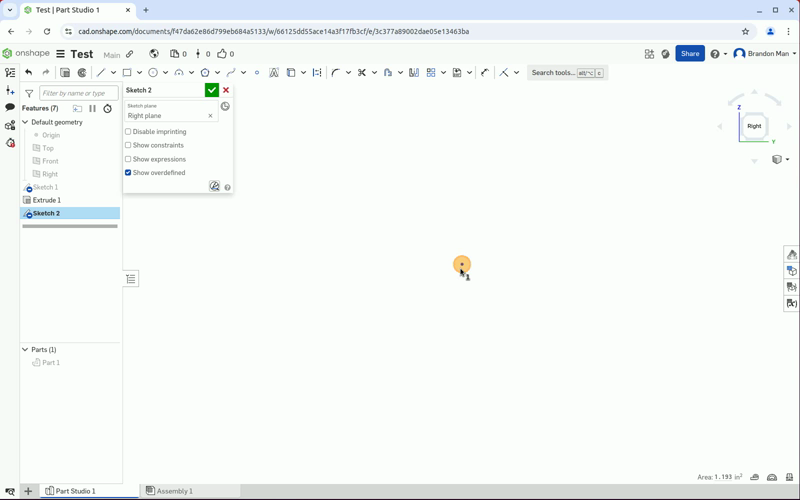
scroll(-6)
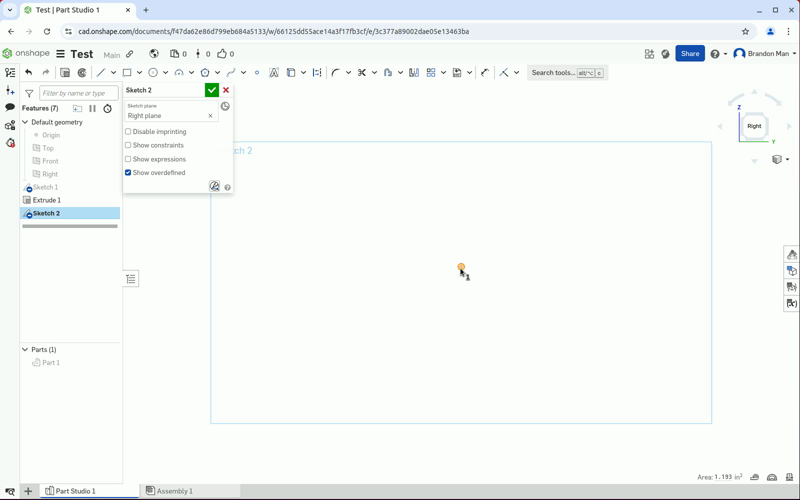
mouse_move(73, 352)
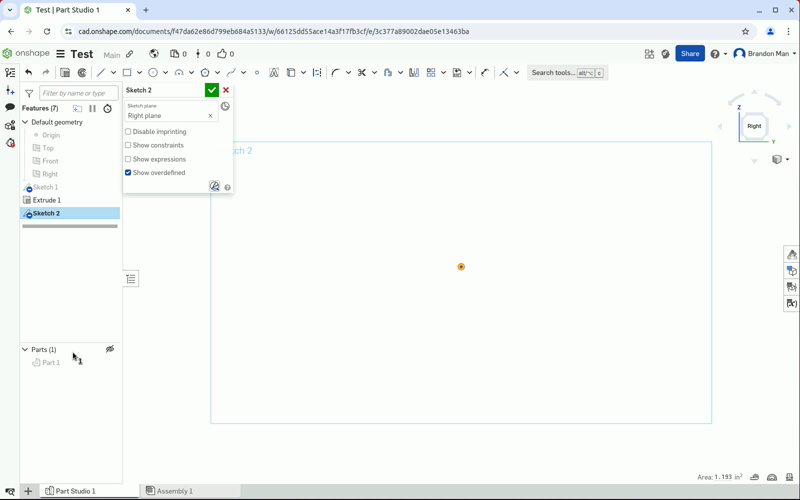
key(shift+y)
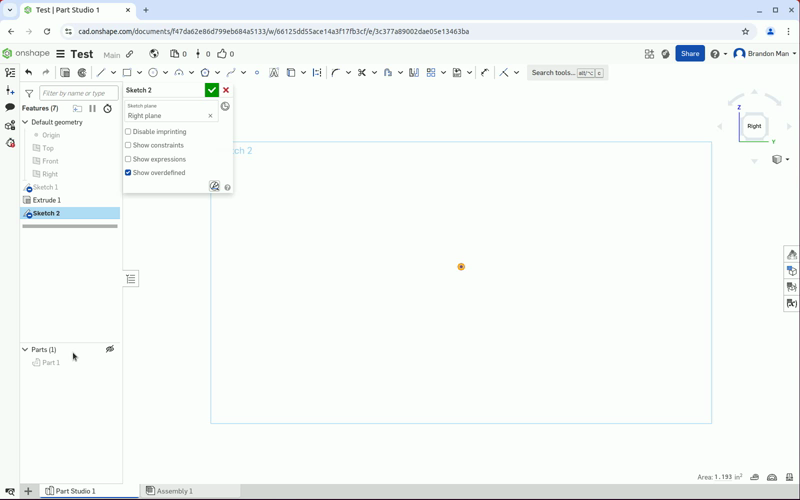
key(shift+e)
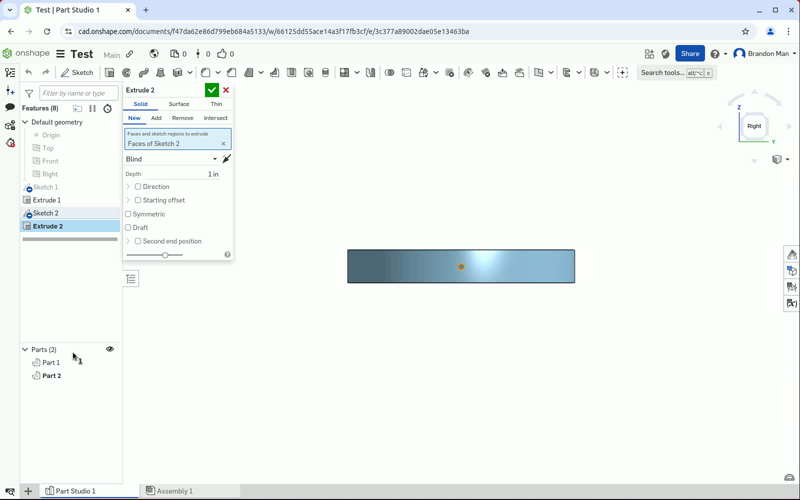
mouse_move(143, 106)
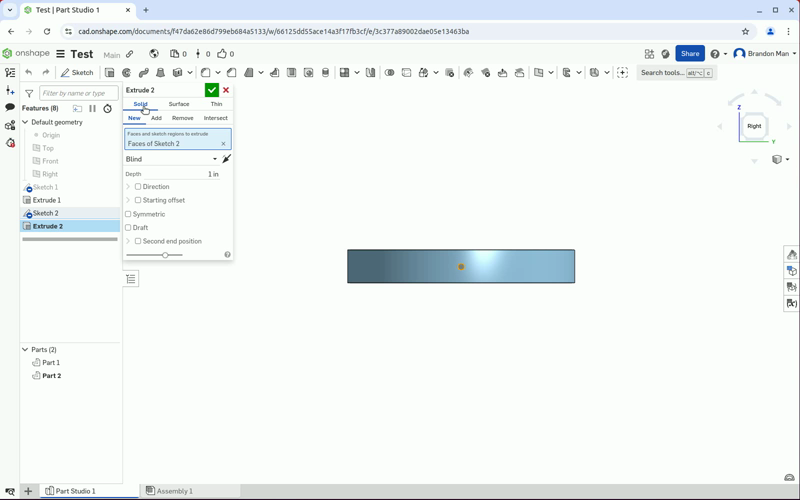
click(143, 106)
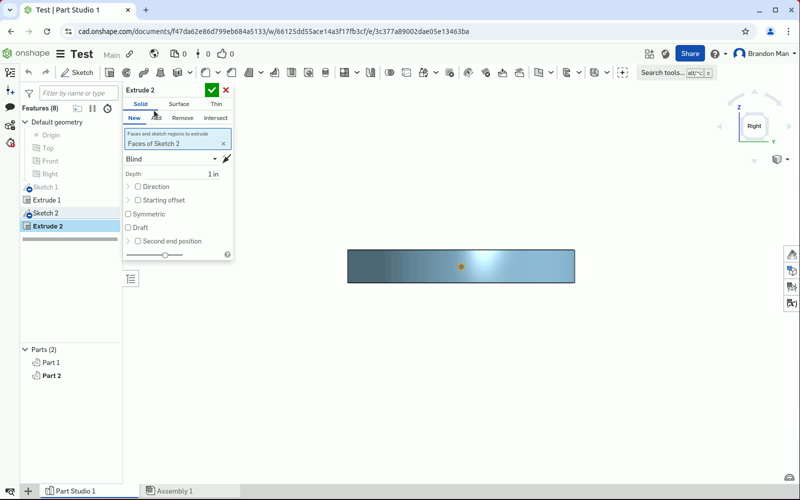
mouse_move(186, 120)
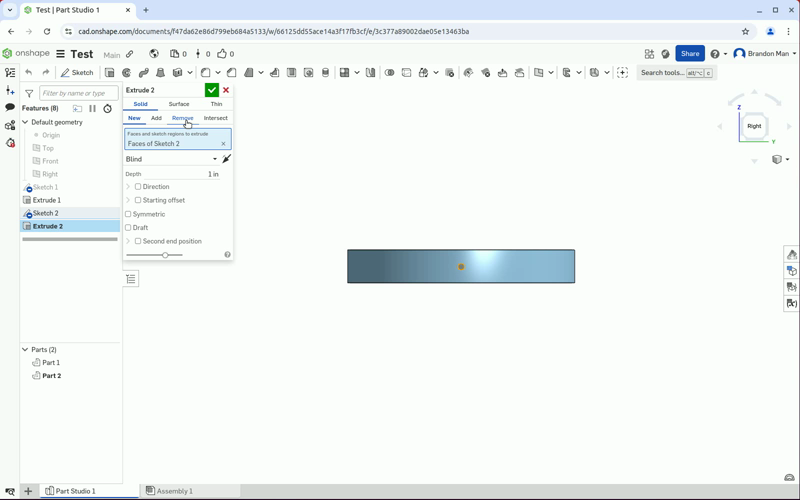
click(186, 120)
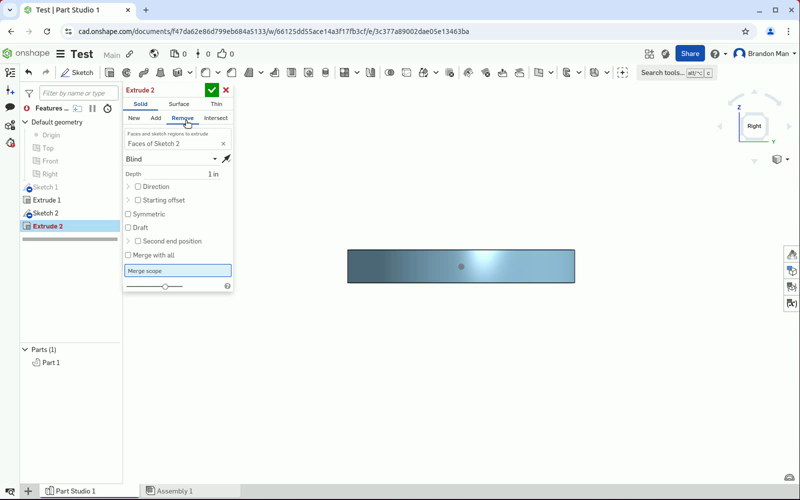
key(tab, 4)
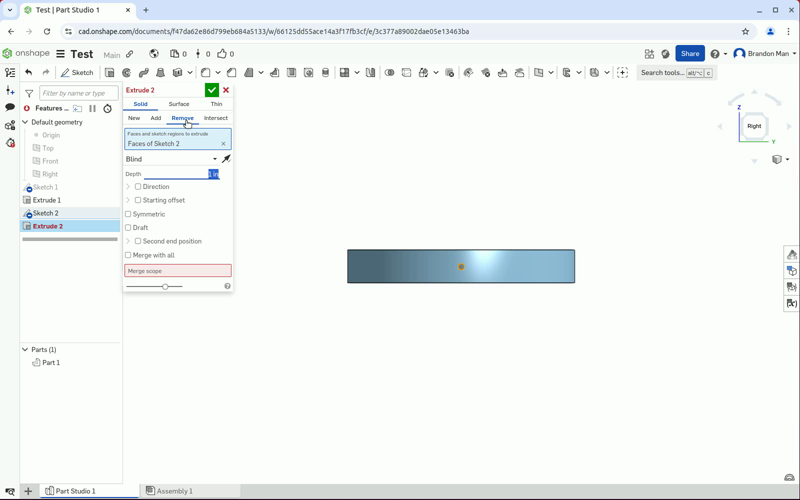
text(-28.885)
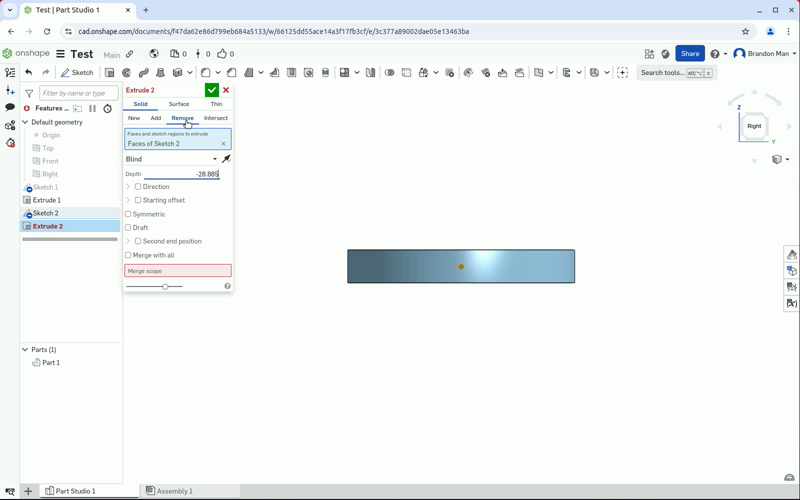
key(tab, 6)
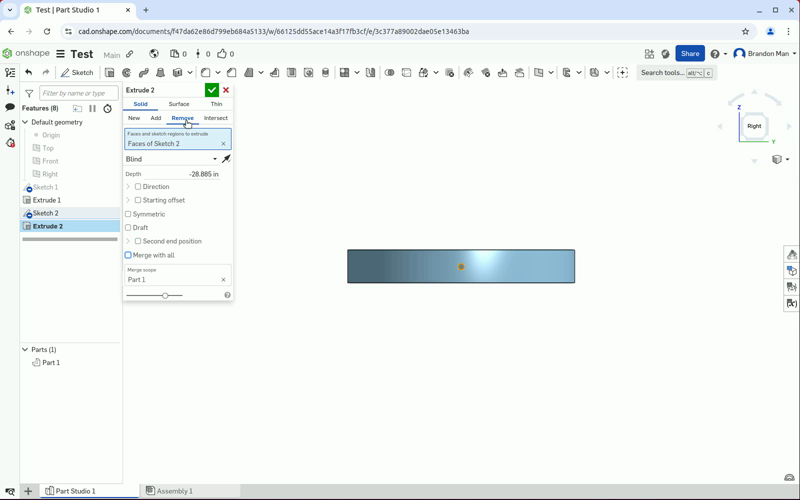
key(space)
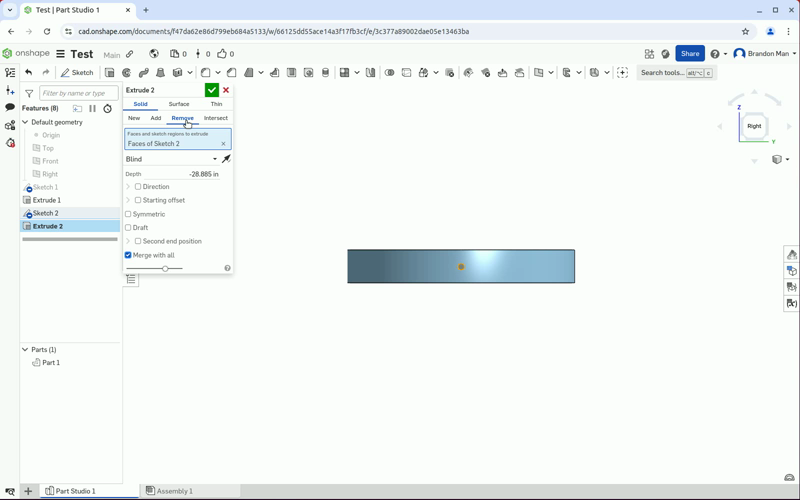
key(enter)
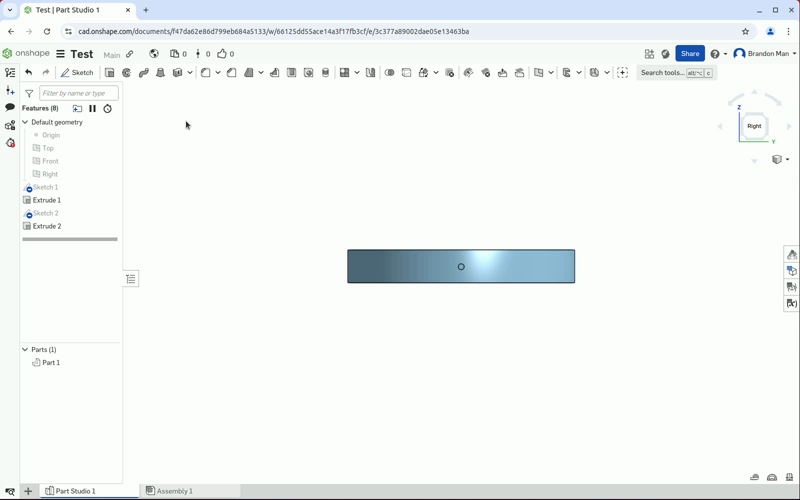
key(shift+h)
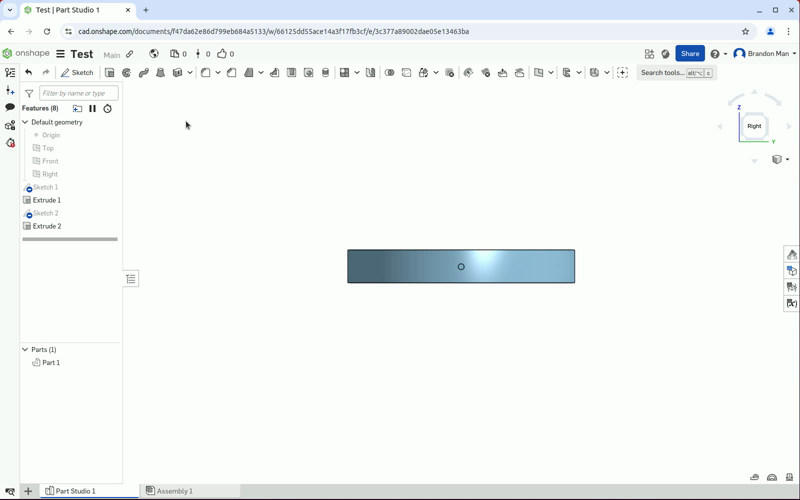
key(shift+h)
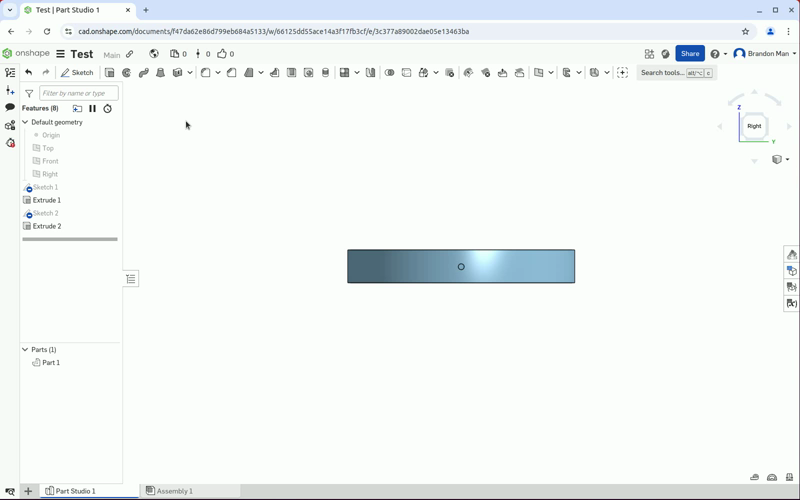
key(shift+7)
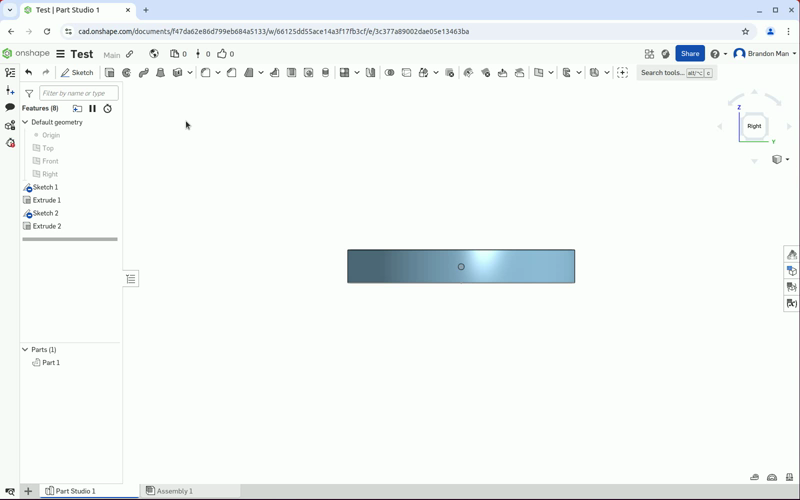
key(right, 2)
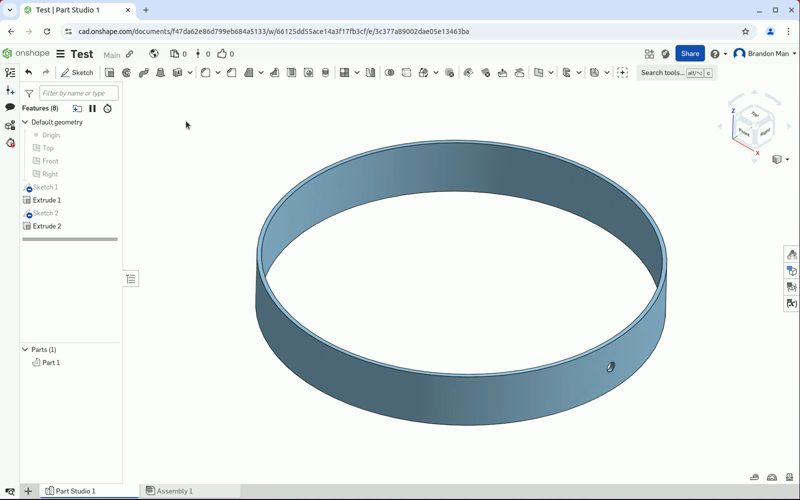
key(down, 2)
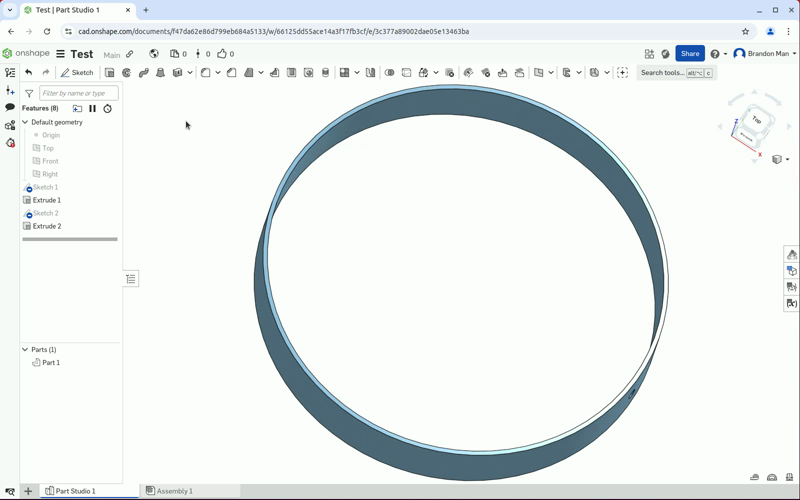
key(up, 2)
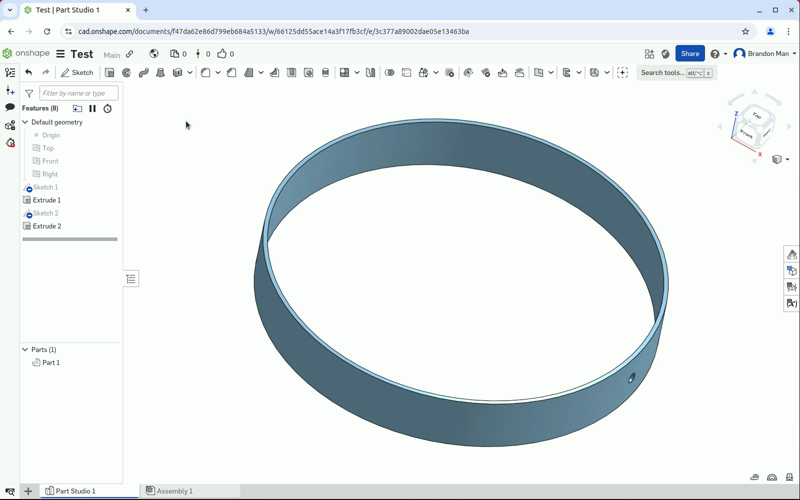
key(left, 2)
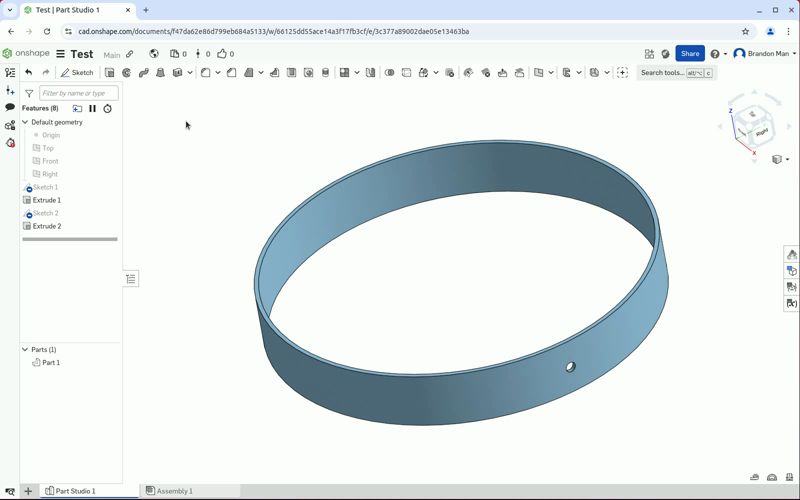
mouse_move(73, 189)
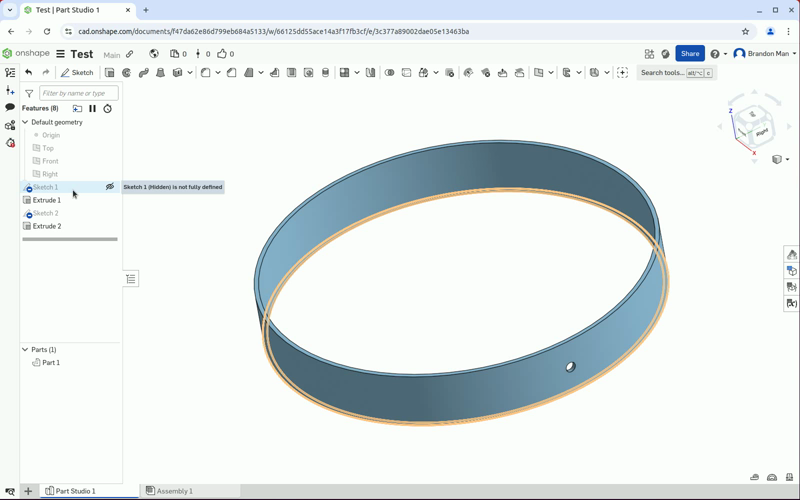
click(73, 189)